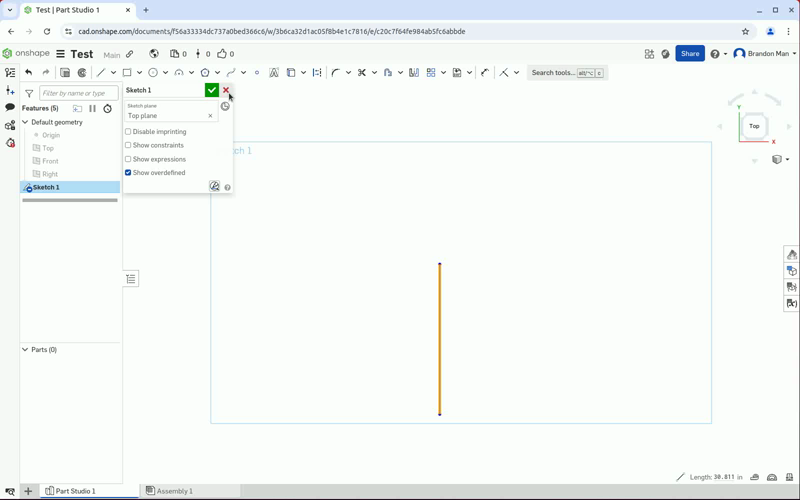
key(shift+h)
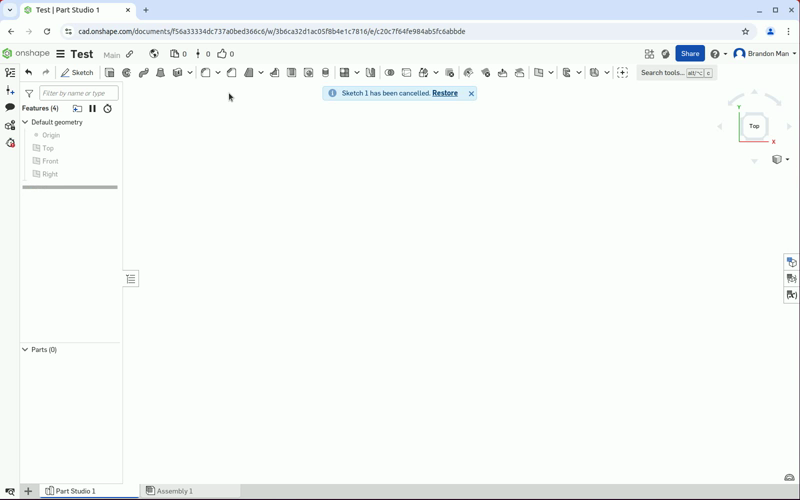
mouse_move(73, 352)
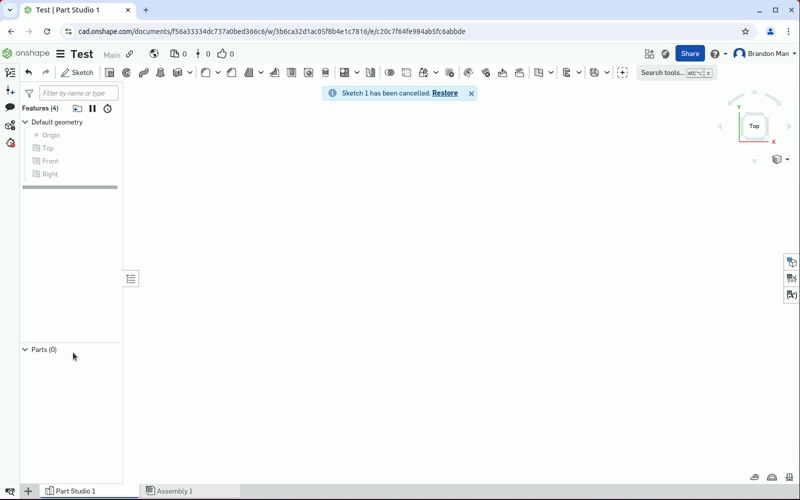
key(y)
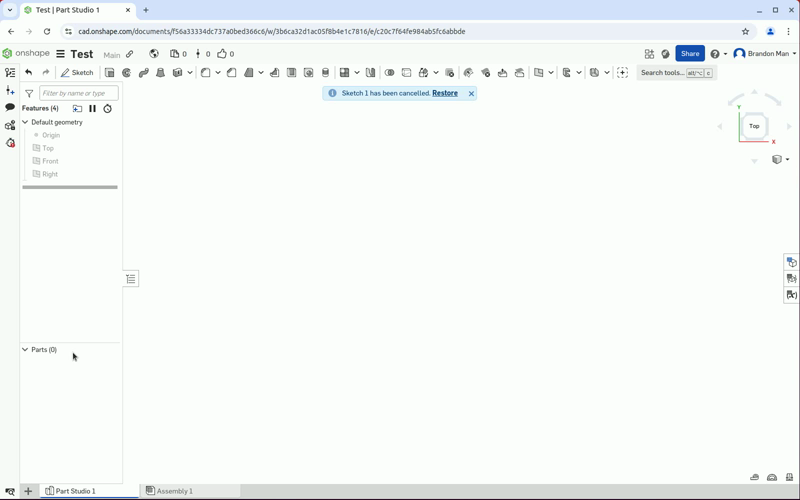
key(shift+p)
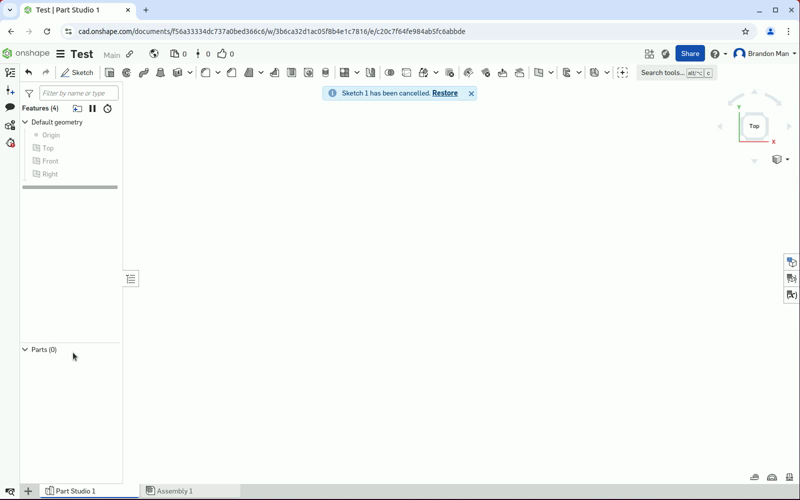
key(space)
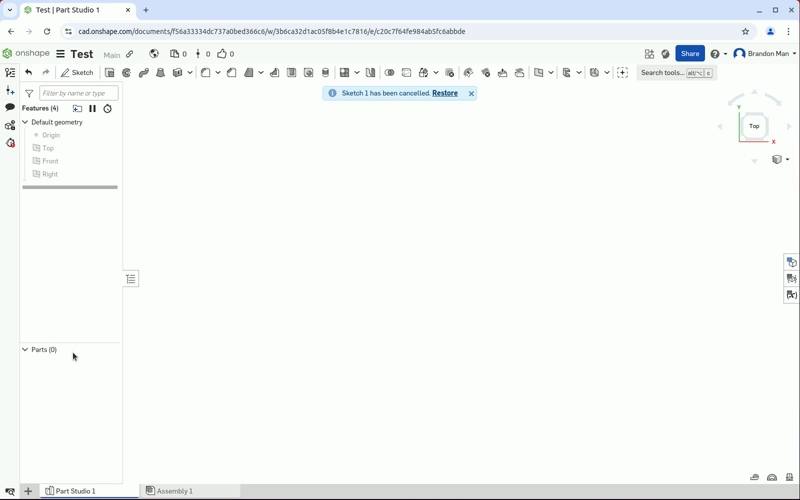
key_down(shift)
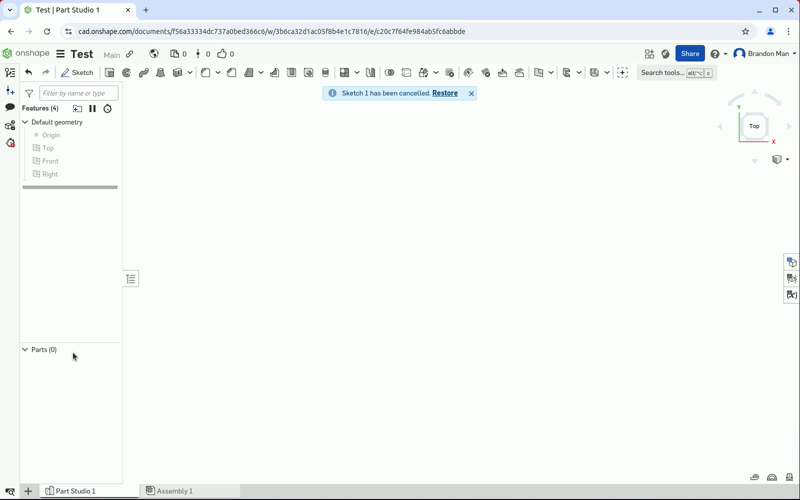
key(up)
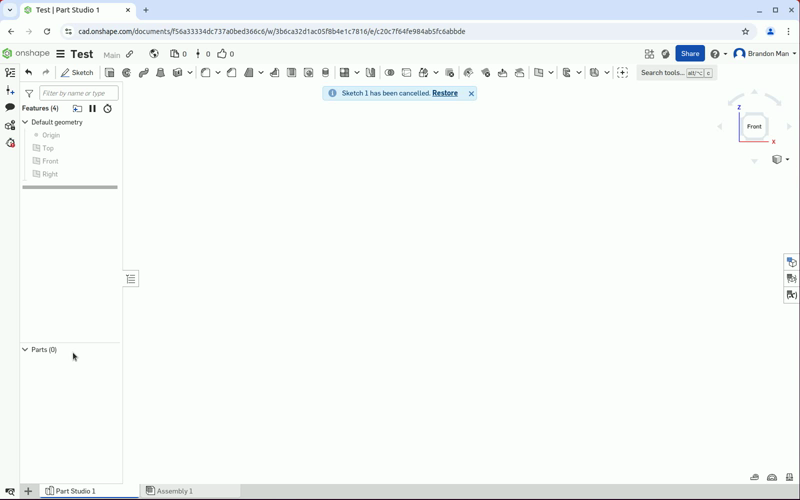
key_up(shift)
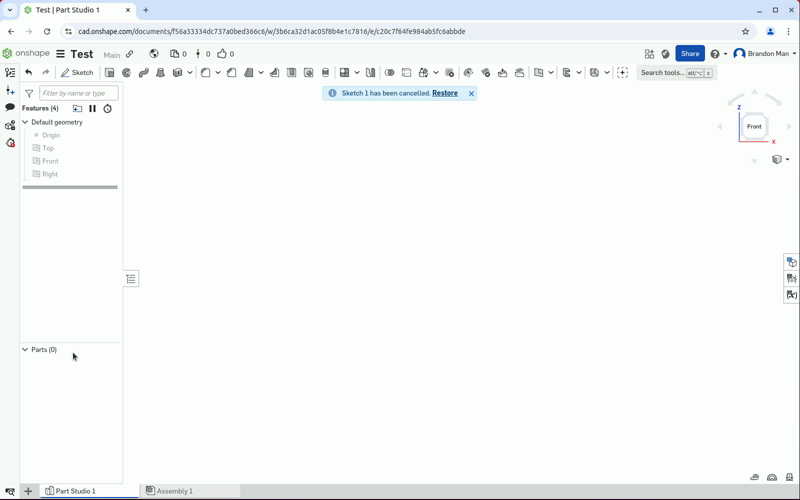
mouse_move(73, 352)
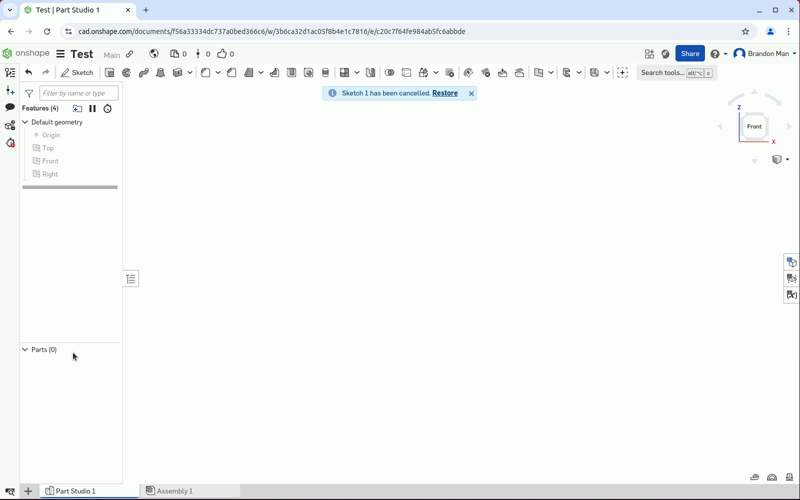
key(shift+y)
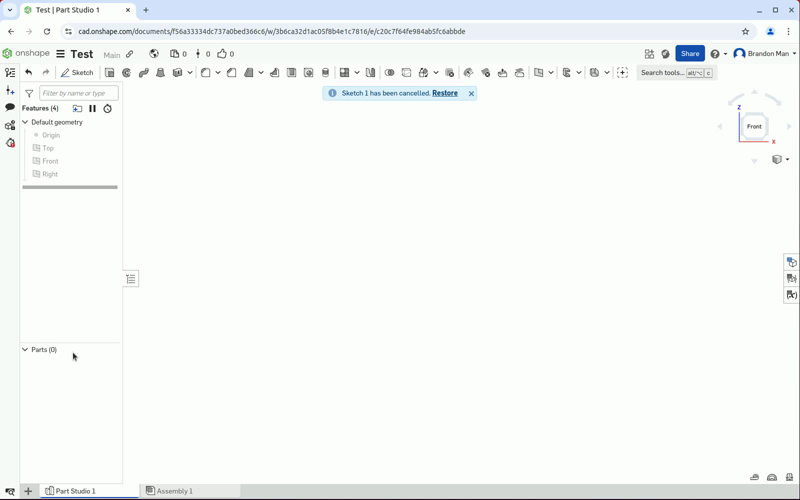
key(shift+s)
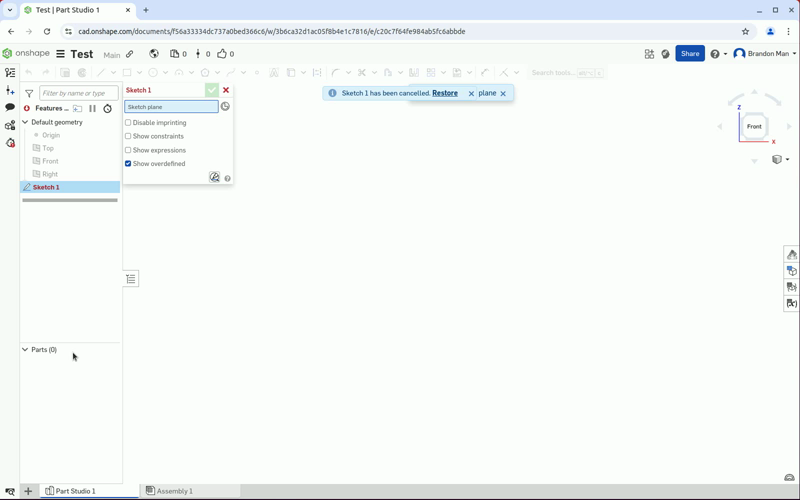
mouse_move(73, 163)
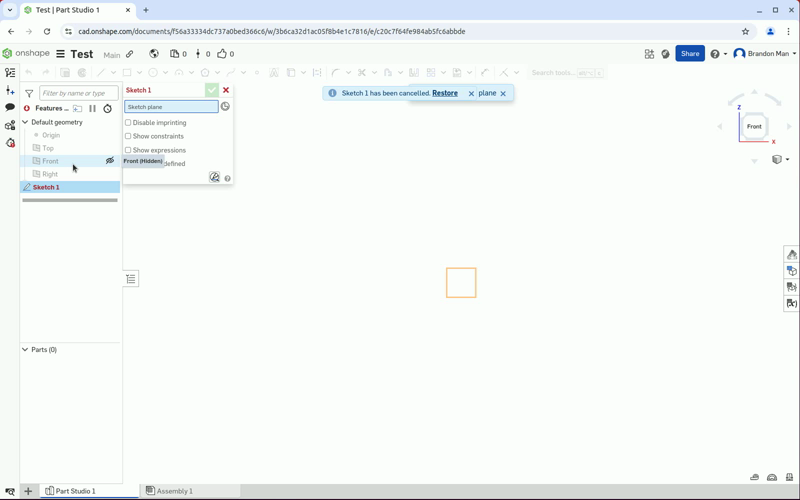
click(73, 163)
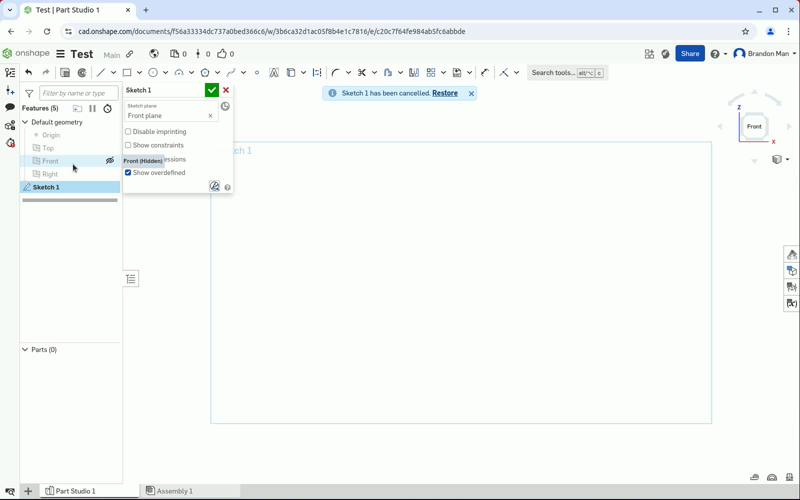
mouse_move(73, 352)
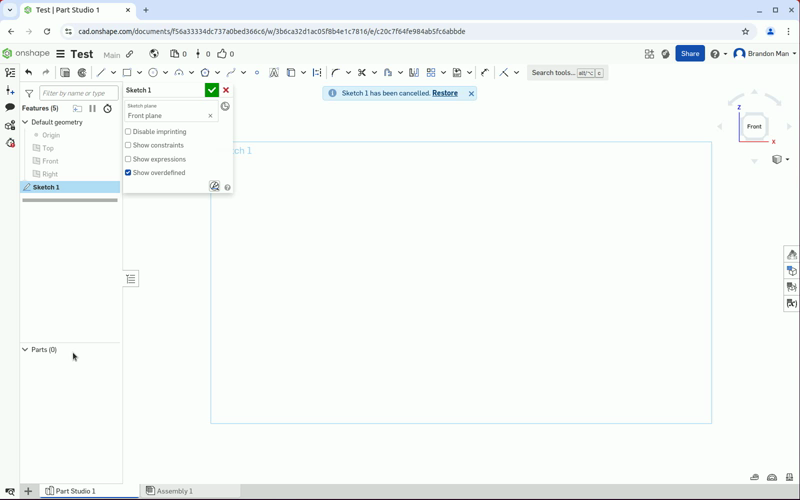
key(y)
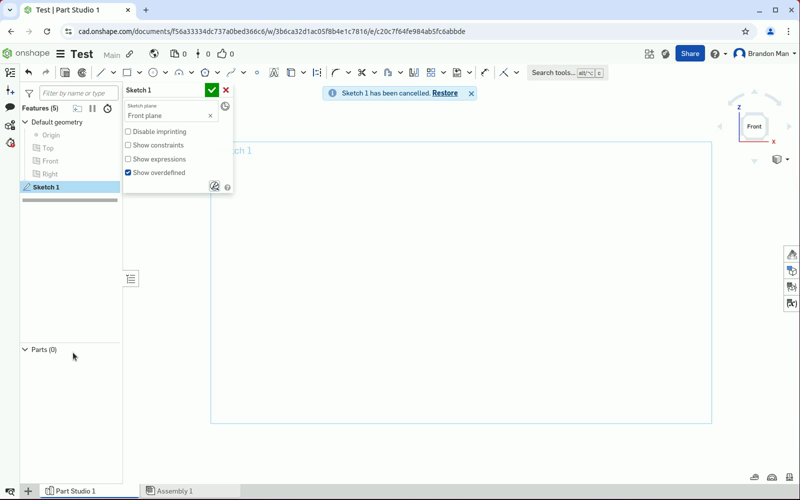
key(l)
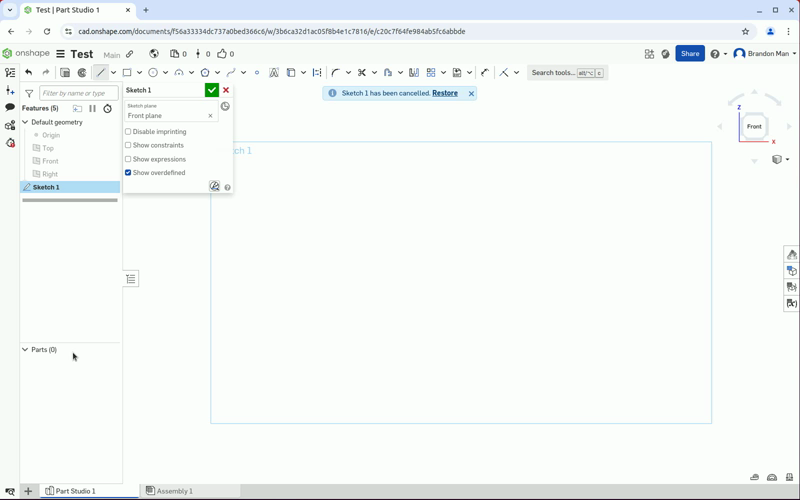
key_down(shift)
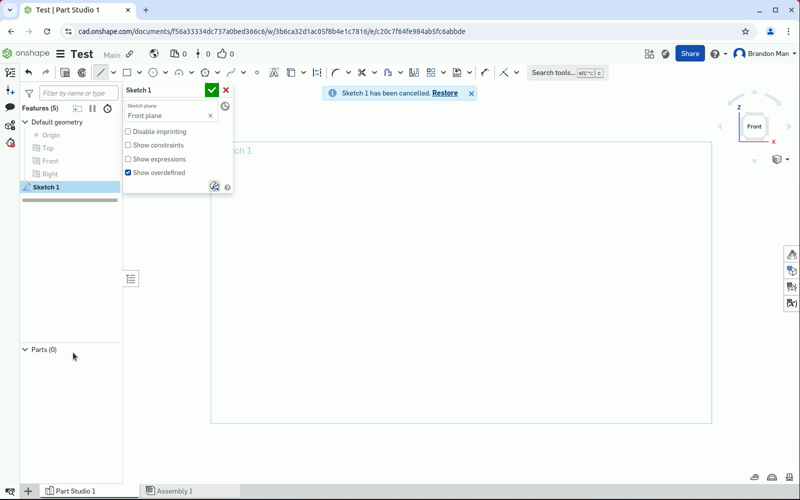
mouse_move(378, 197)
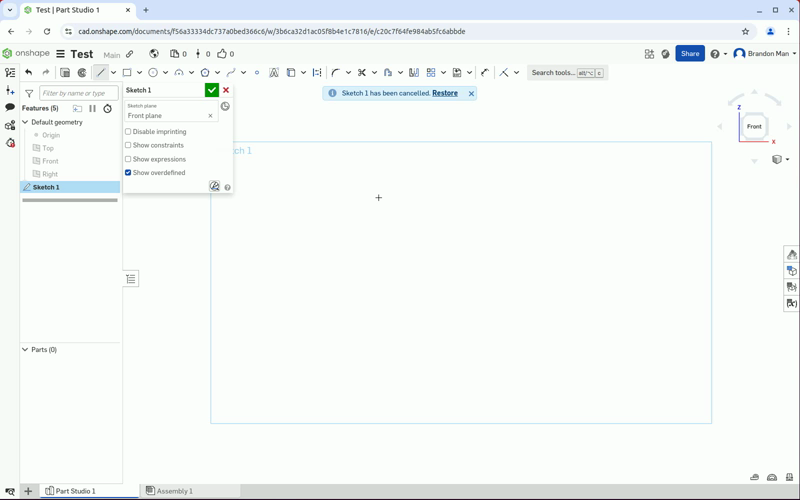
click(378, 197)
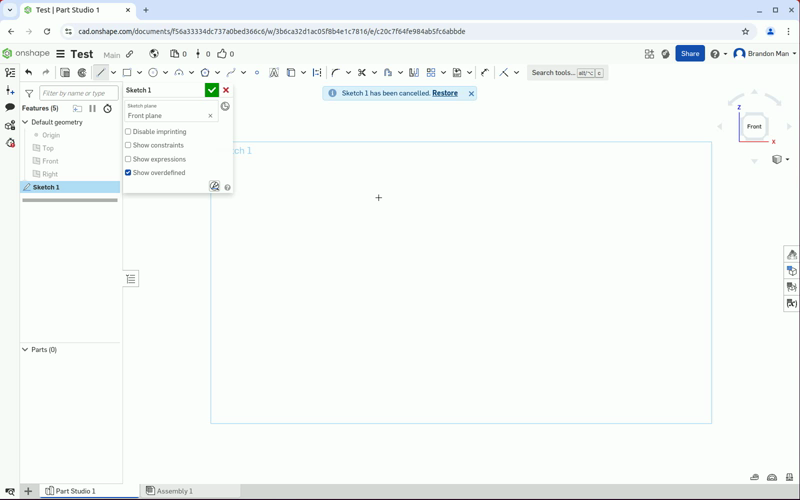
key_up(shift)
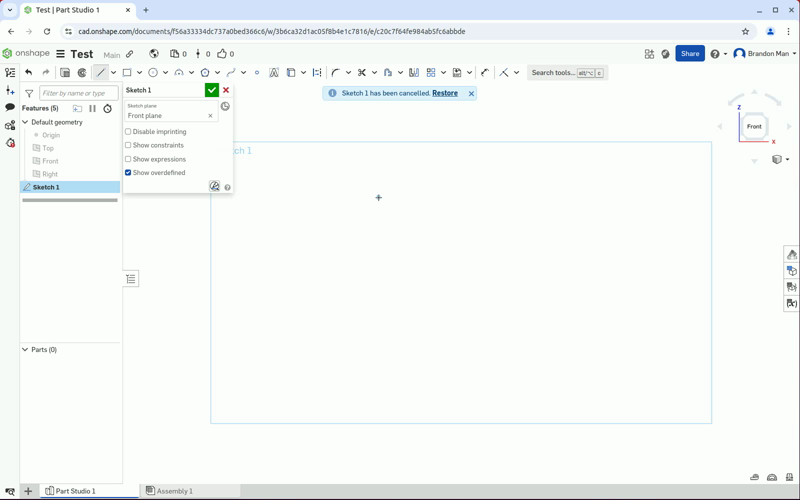
key_down(shift)
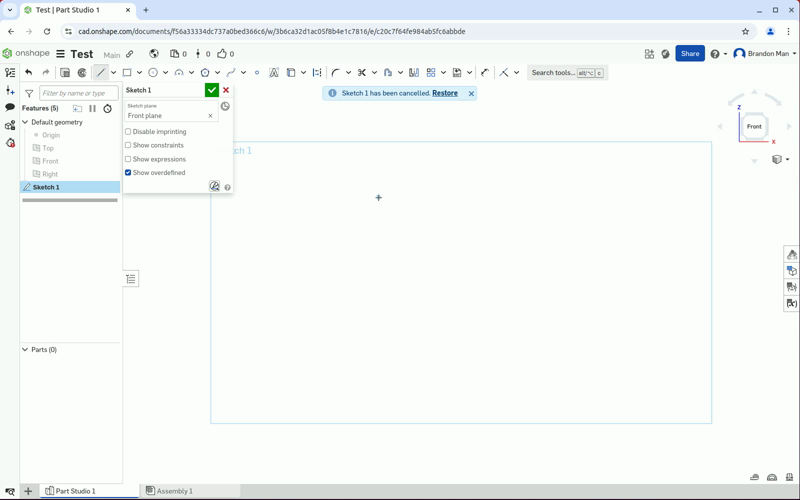
mouse_move(408, 197)
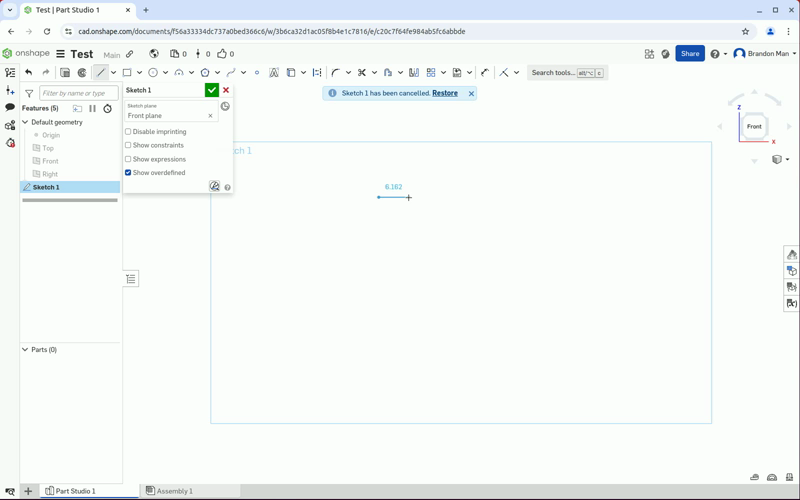
mouse_move(422, 197)
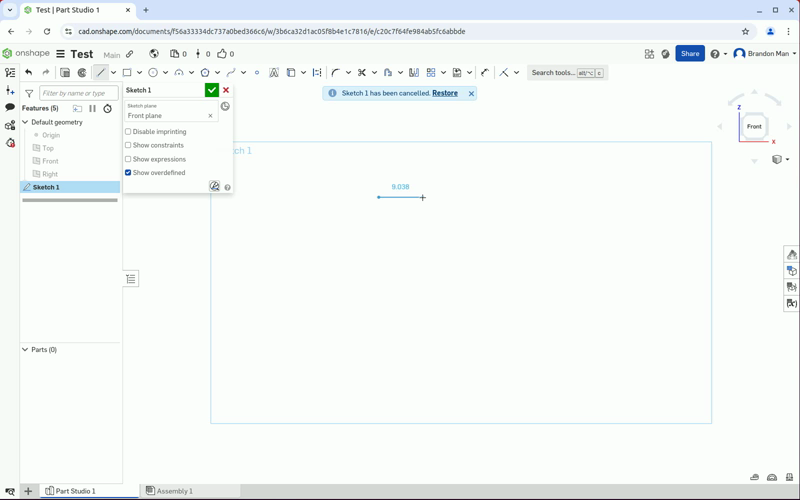
click(422, 197)
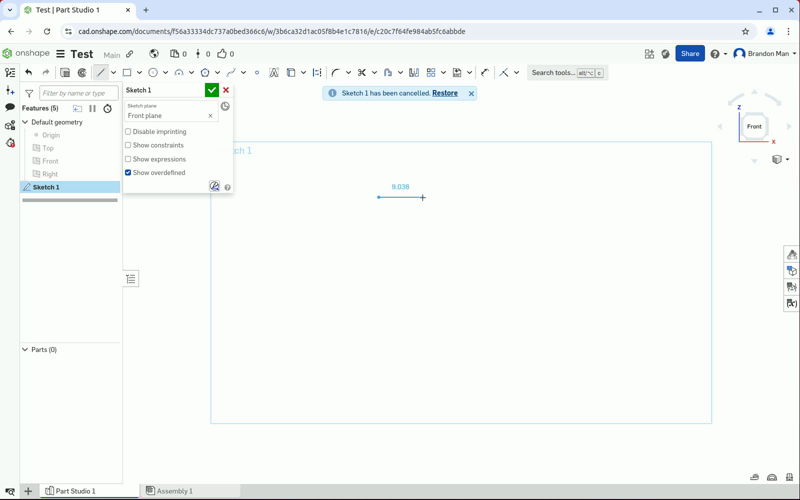
key_up(shift)
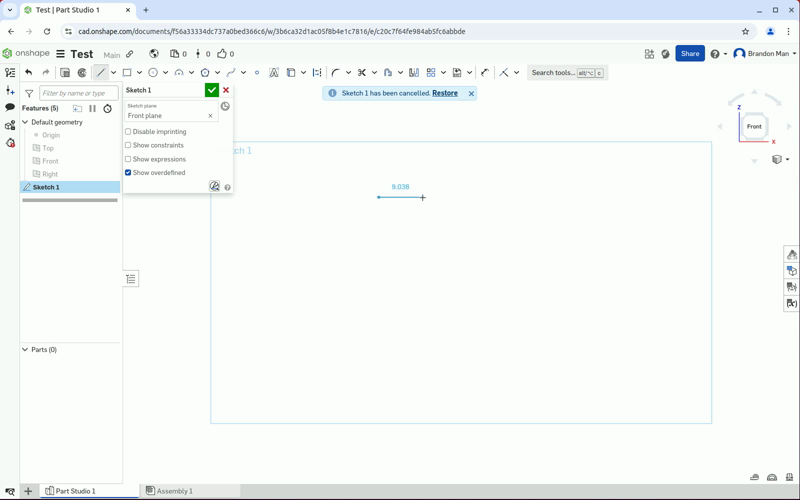
key_down(shift)
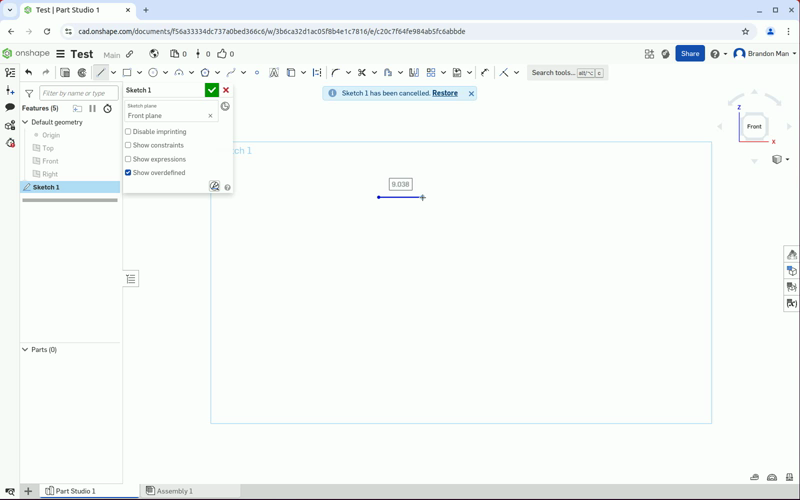
mouse_move(422, 282)
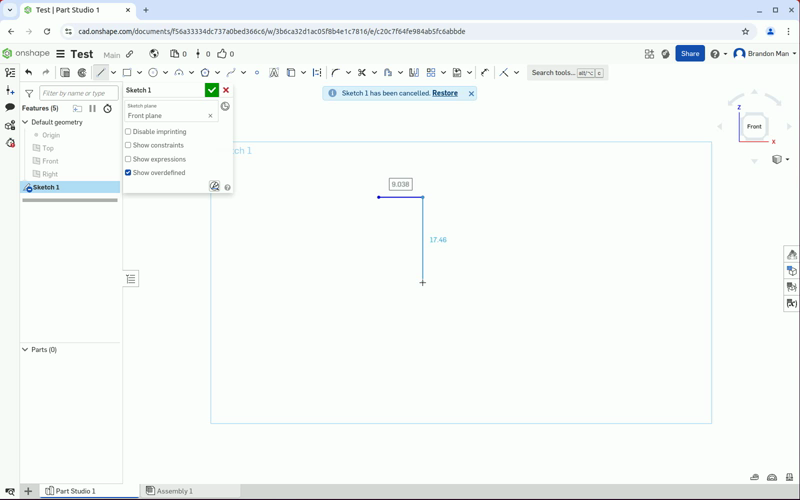
click(422, 282)
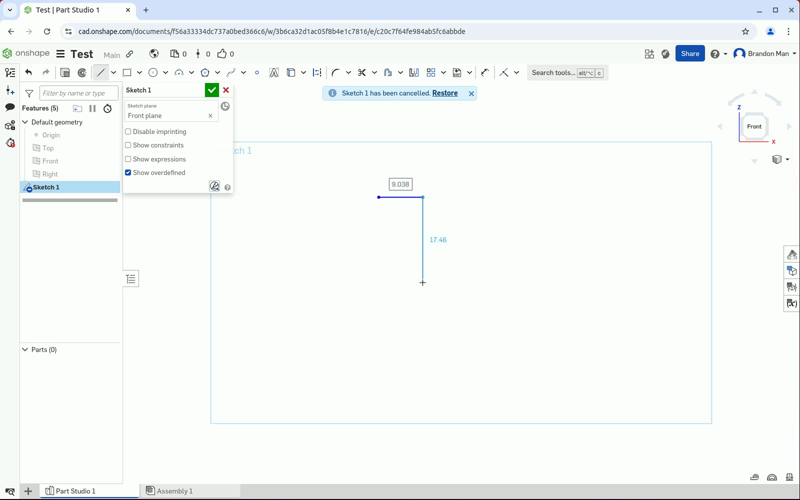
key_up(shift)
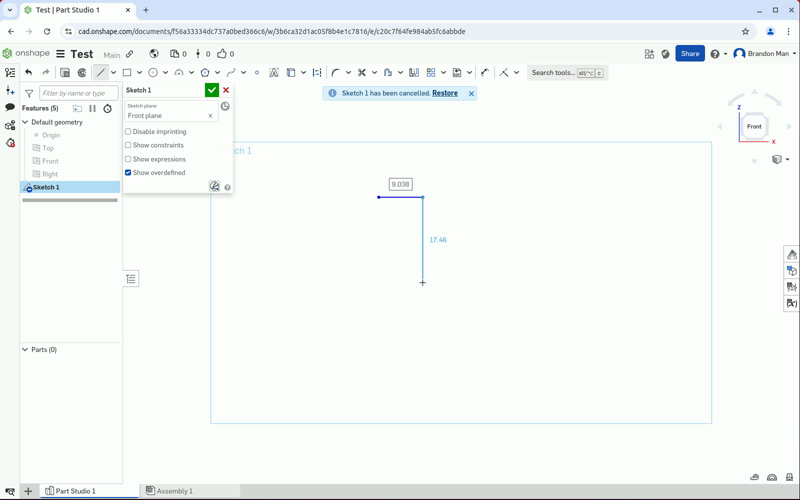
key_down(shift)
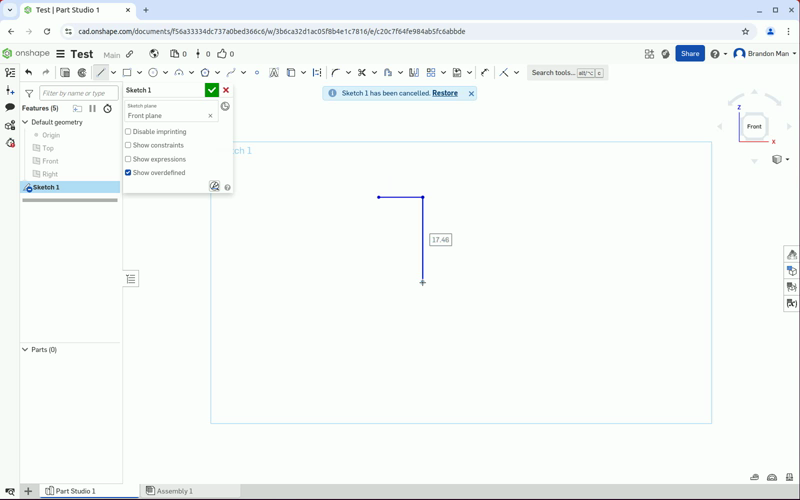
mouse_move(452, 282)
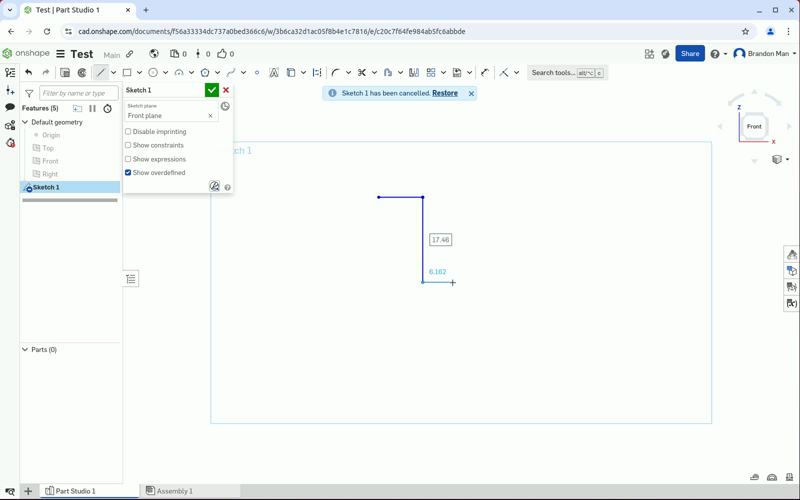
mouse_move(422, 336)
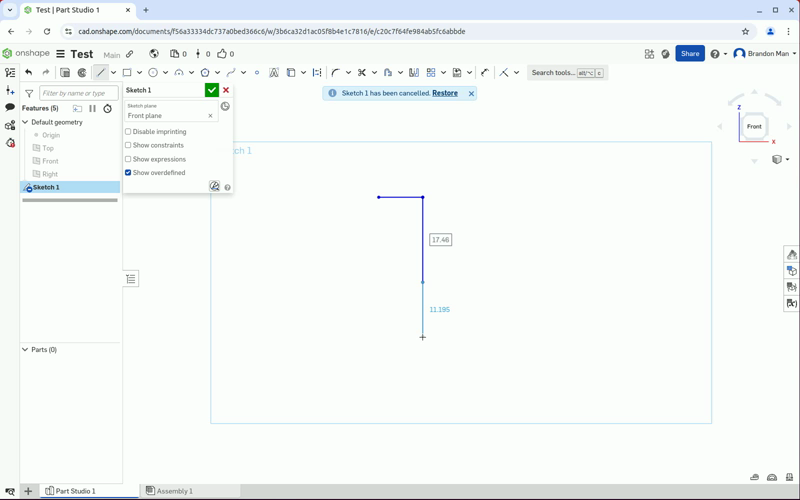
click(422, 336)
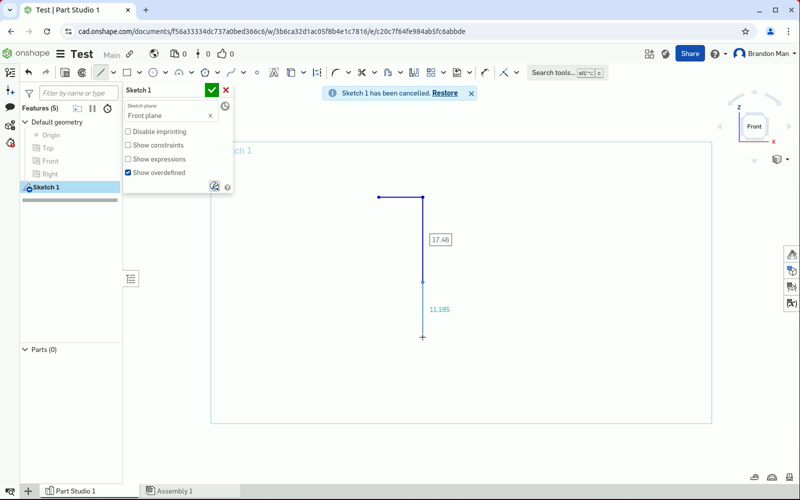
key_up(shift)
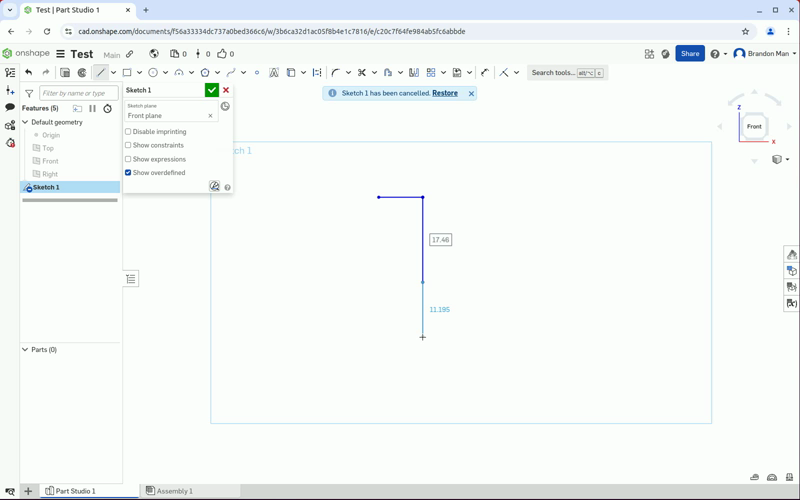
key_down(shift)
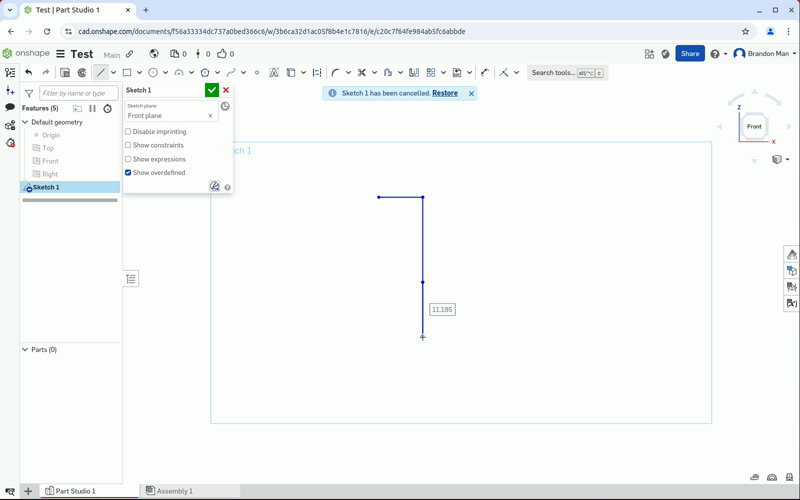
mouse_move(452, 336)
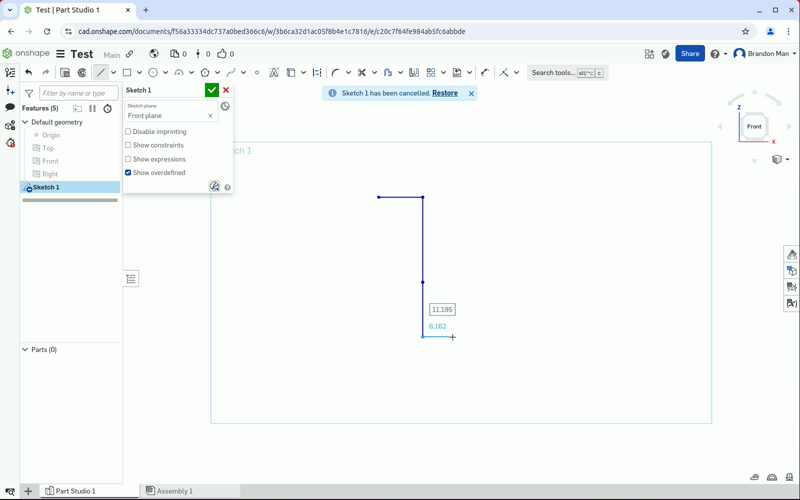
mouse_move(459, 336)
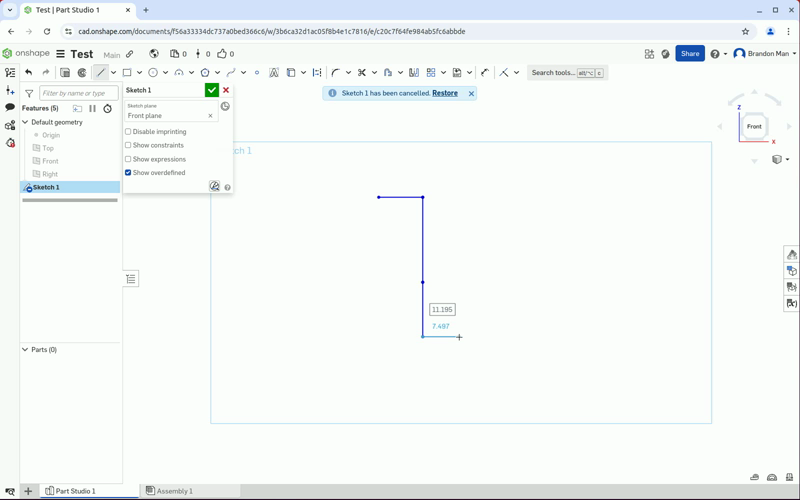
click(459, 336)
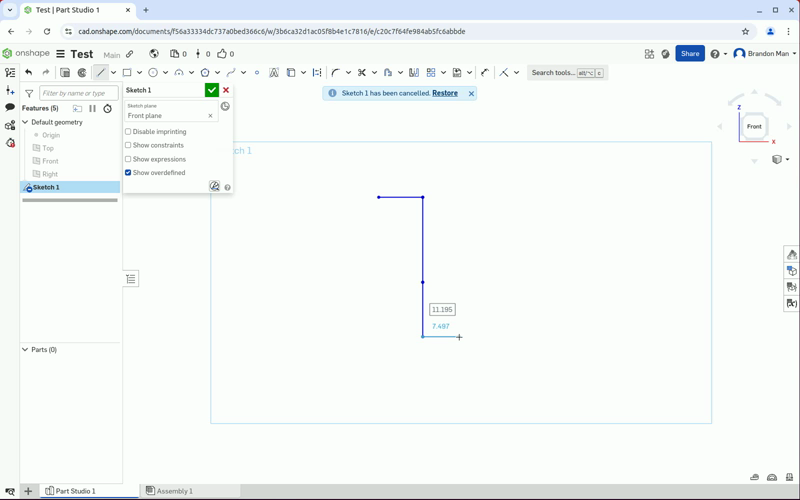
key_up(shift)
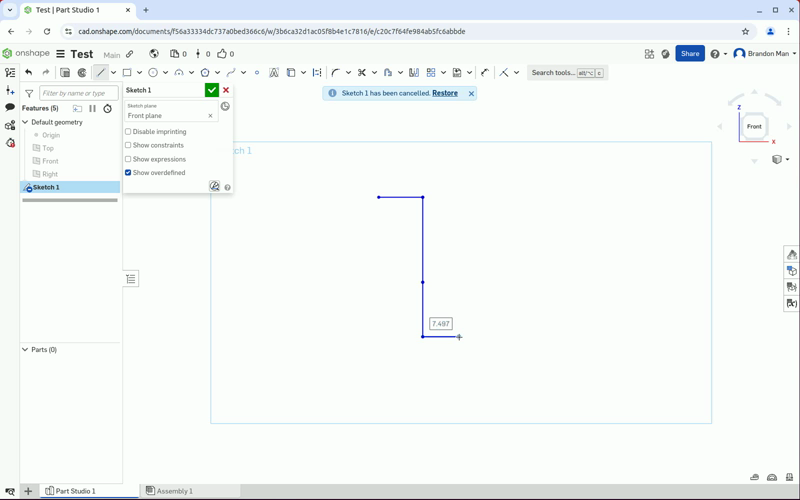
key_down(shift)
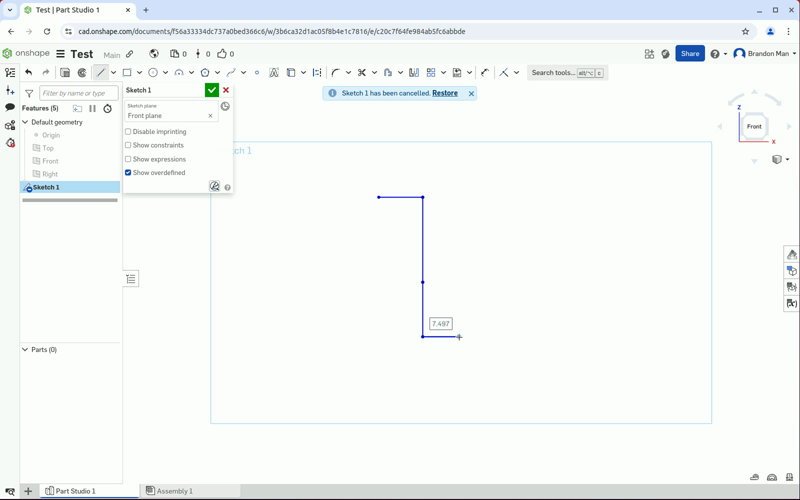
mouse_move(489, 336)
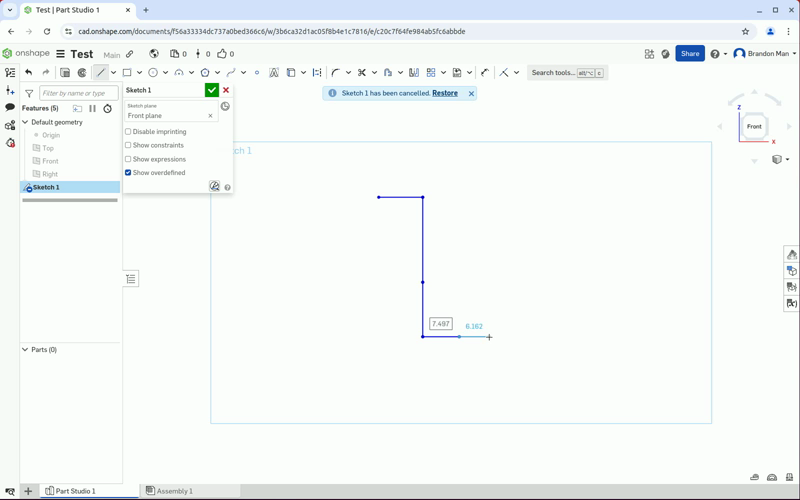
mouse_move(459, 282)
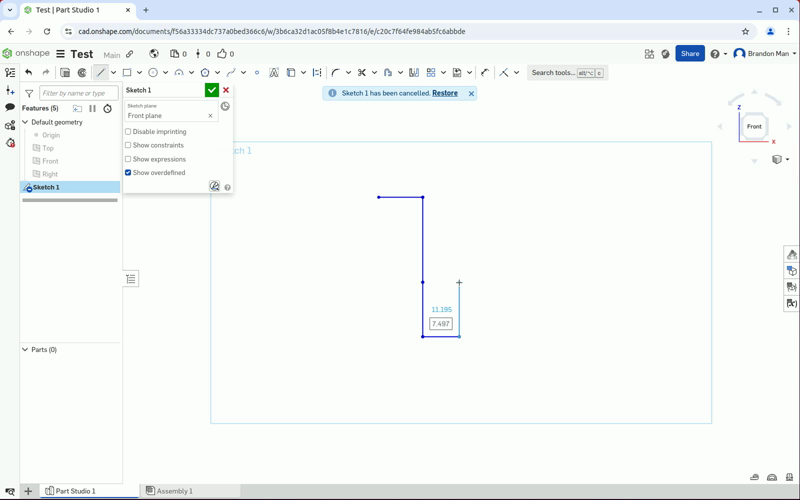
click(459, 282)
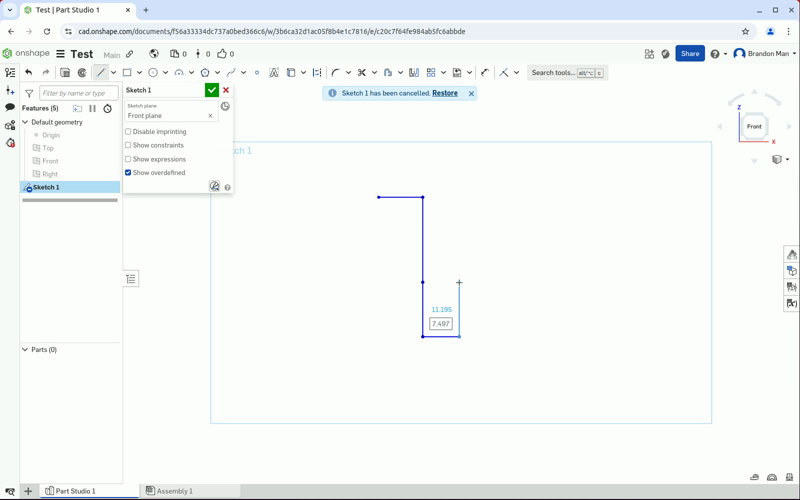
key_up(shift)
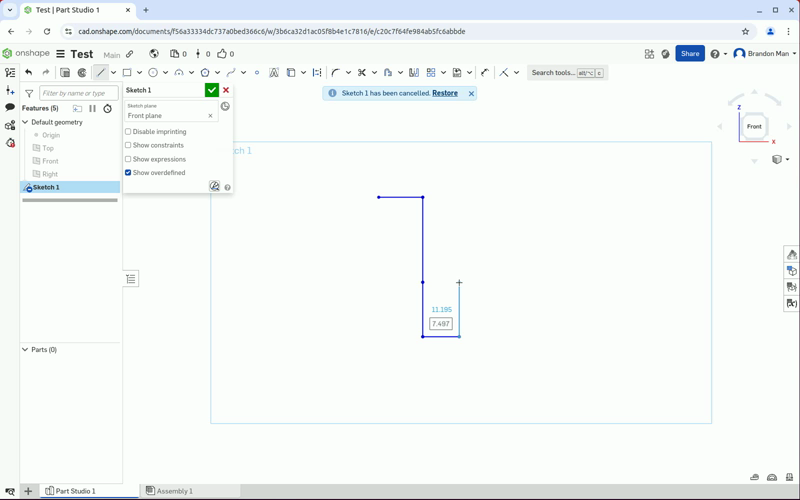
key_down(shift)
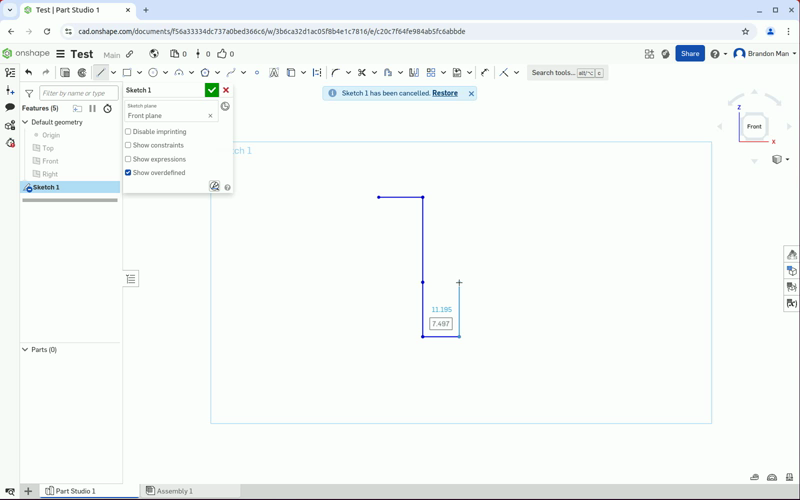
mouse_move(459, 170)
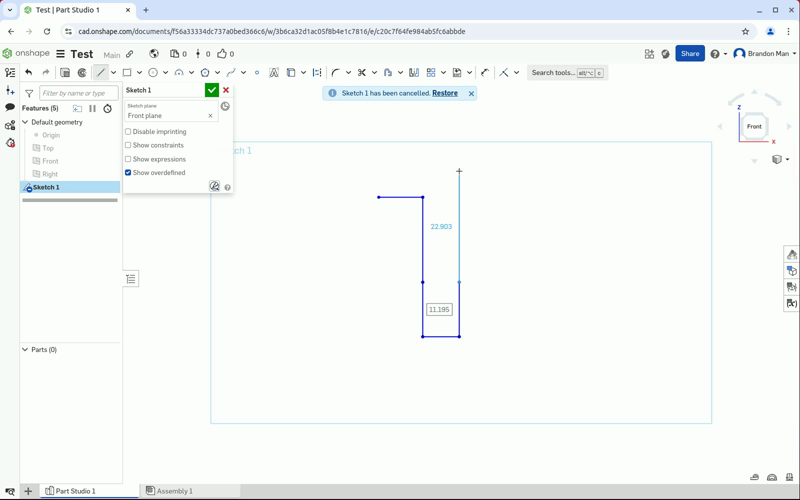
click(459, 170)
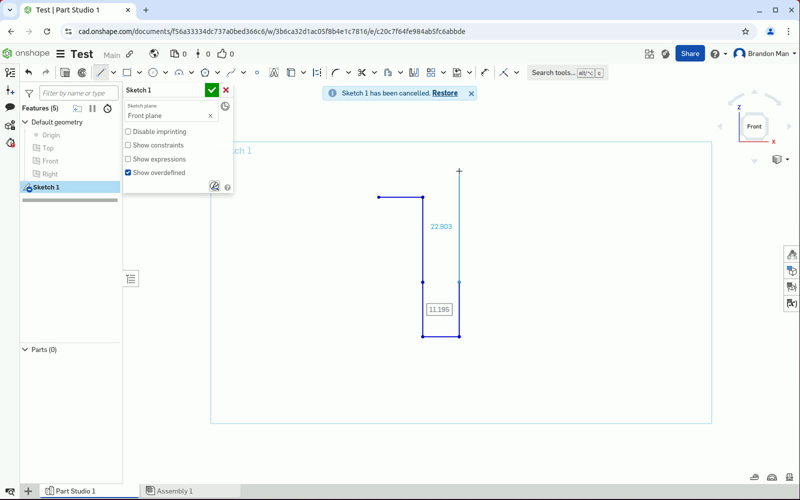
key_up(shift)
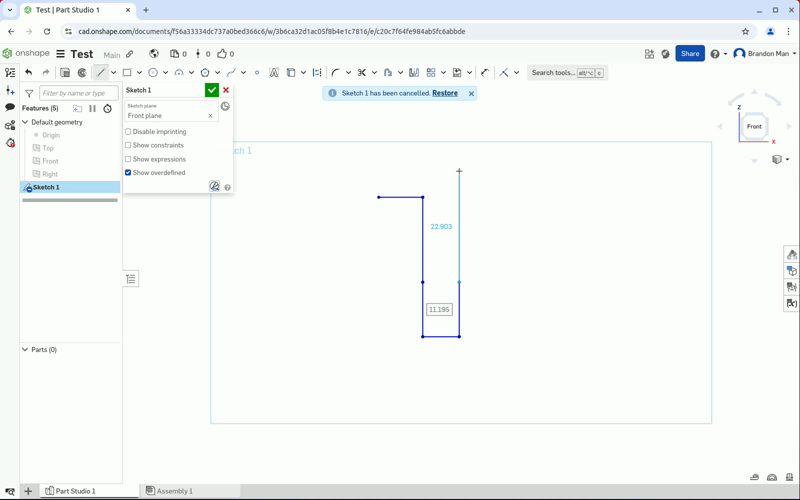
key_down(shift)
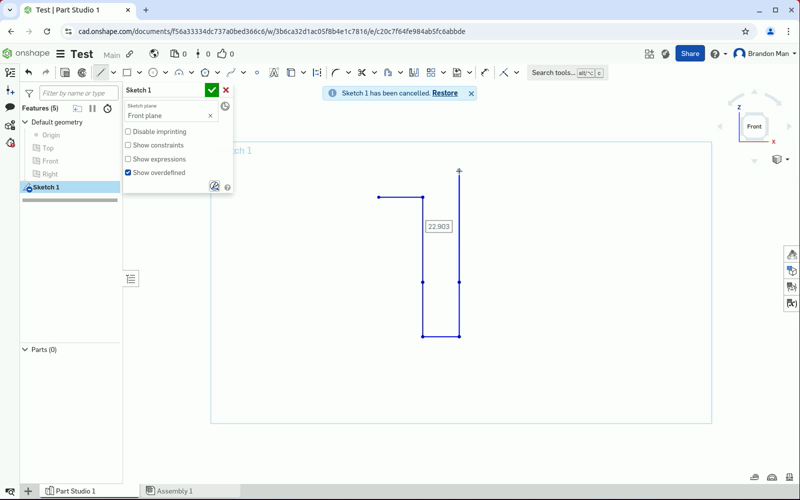
mouse_move(378, 170)
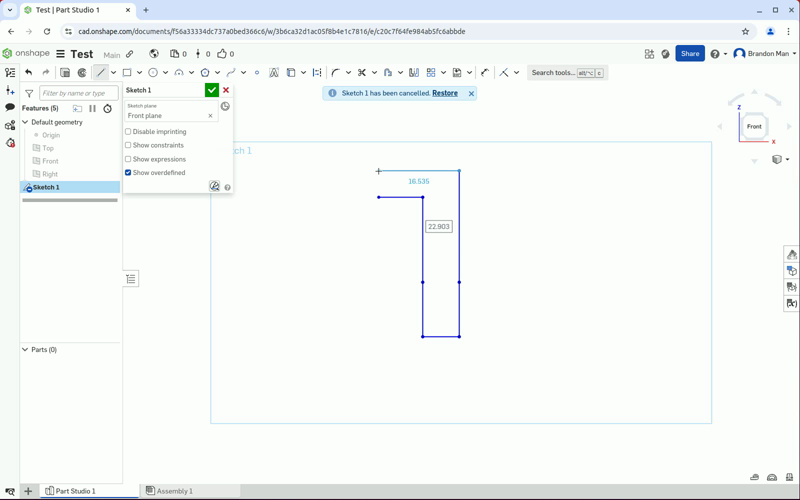
click(378, 170)
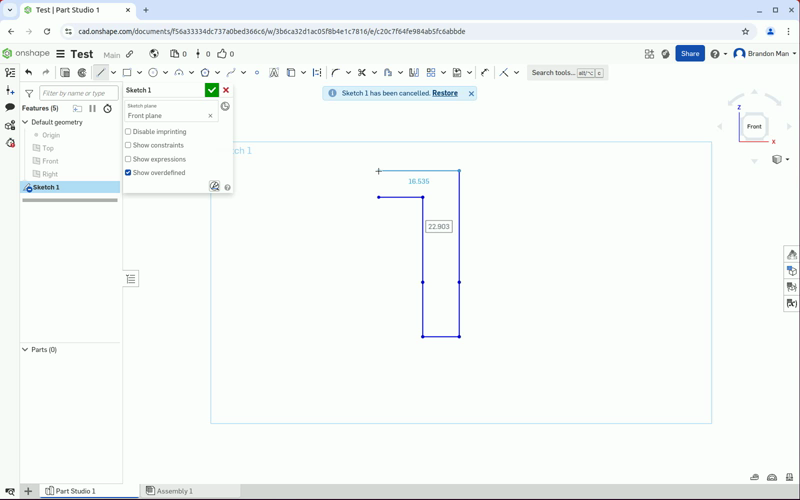
key_up(shift)
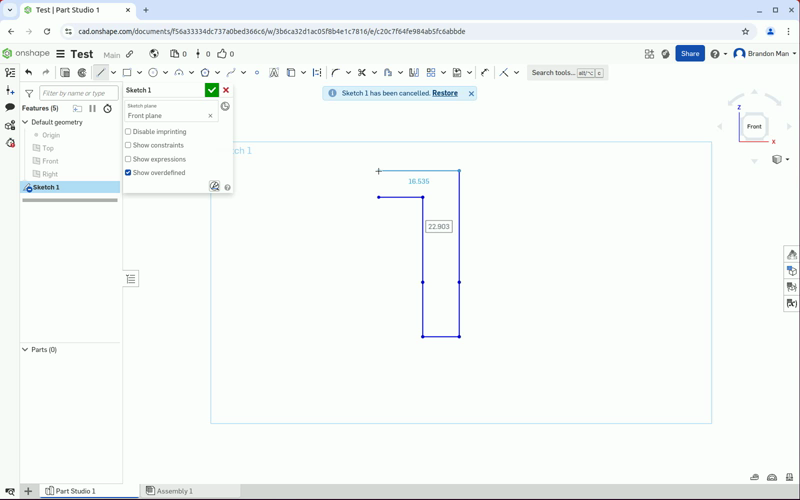
mouse_move(408, 170)
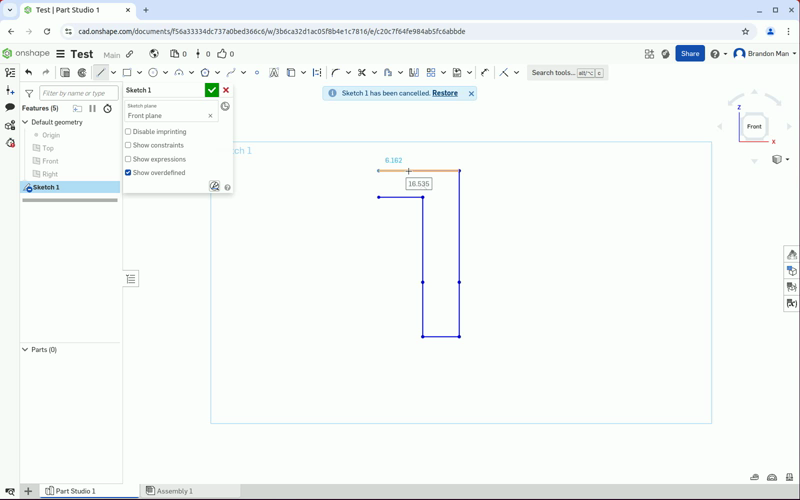
key_down(shift)
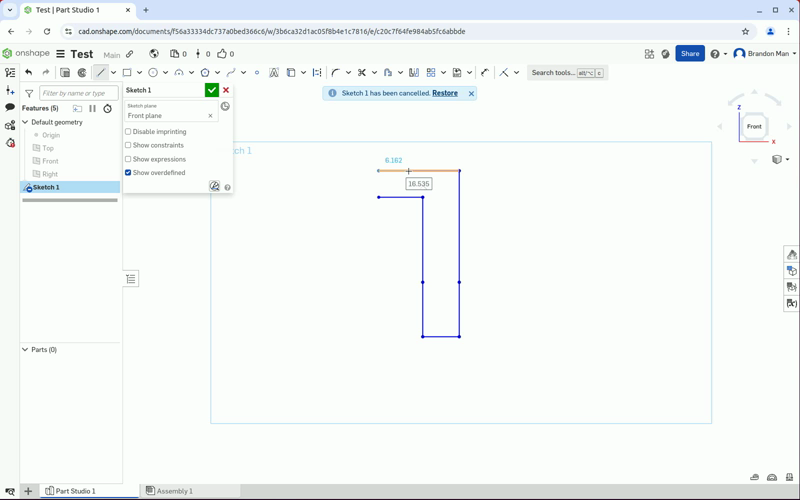
mouse_move(378, 197)
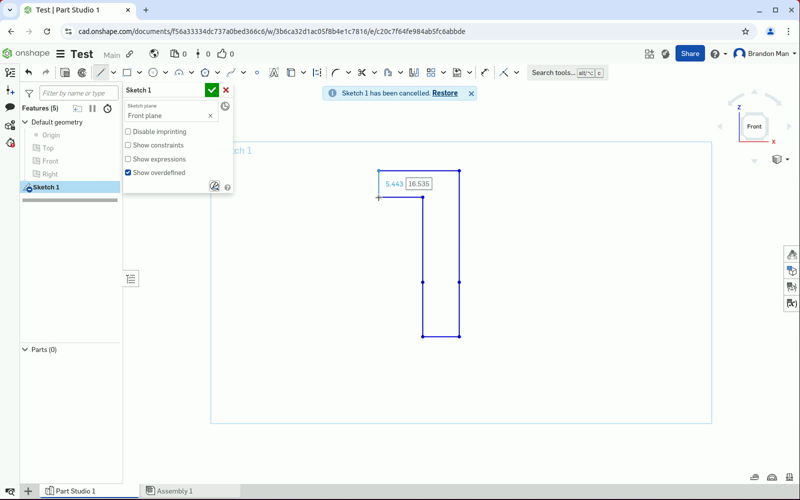
key_up(shift)
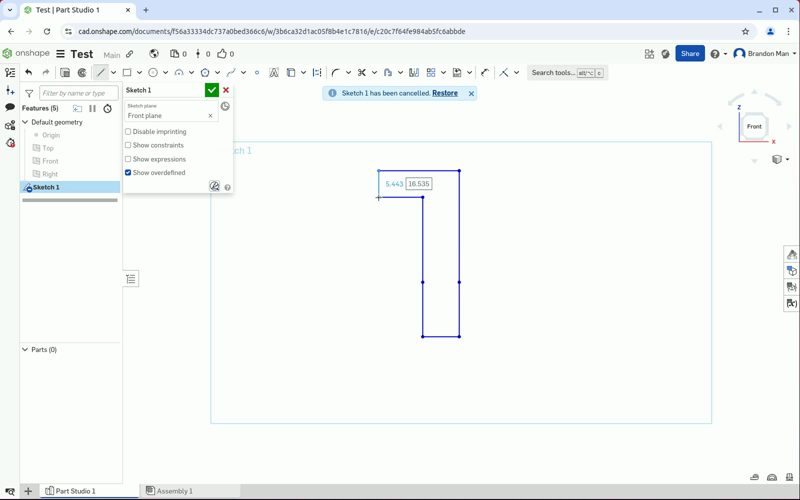
click(378, 197)
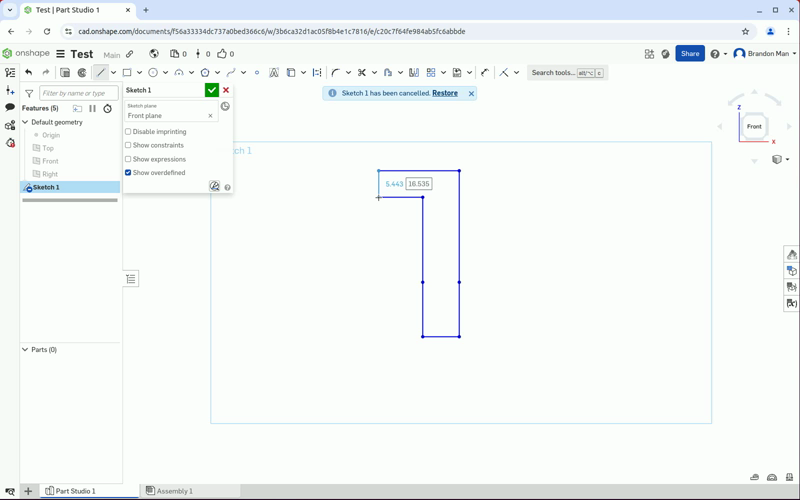
key(esc)
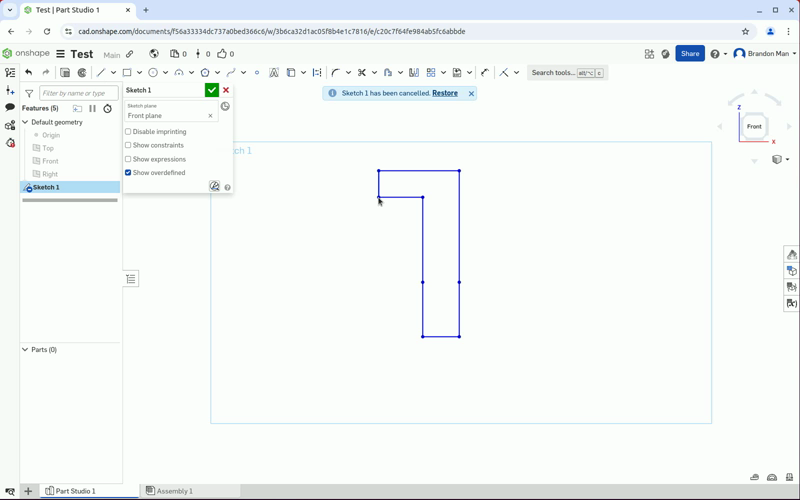
mouse_move(431, 300)
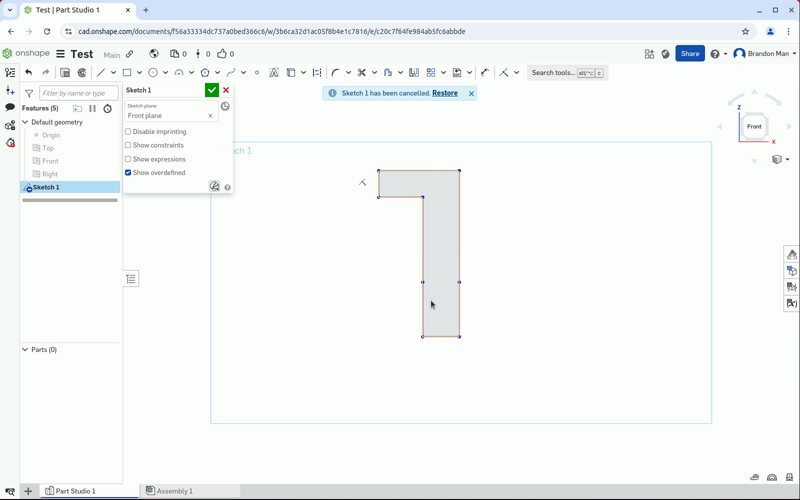
click(431, 300)
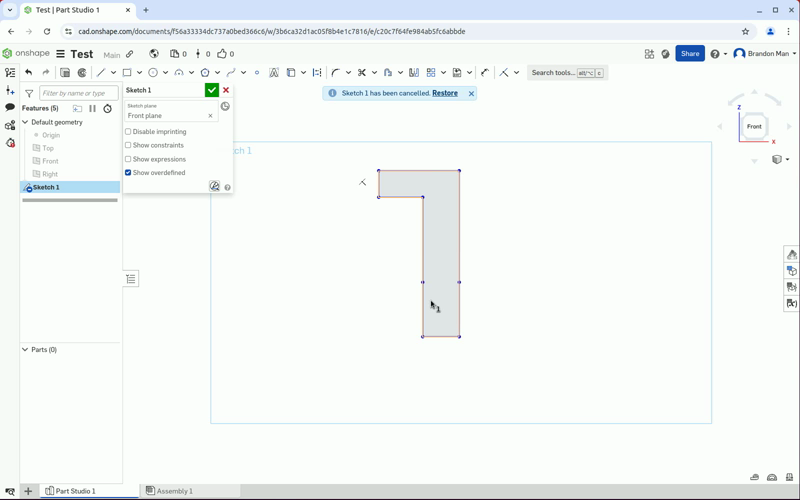
mouse_move(73, 352)
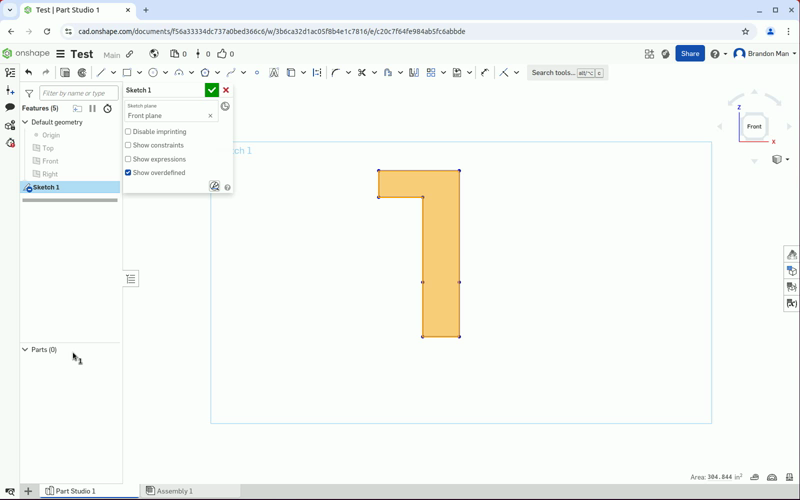
key(shift+y)
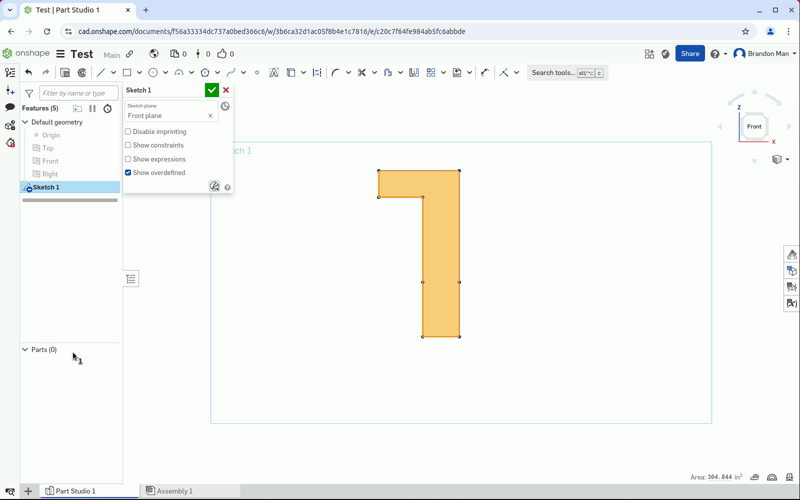
key(shift+e)
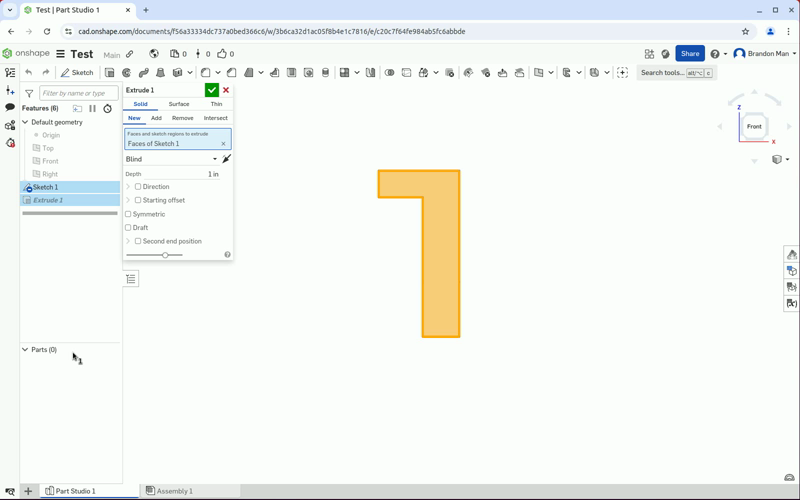
mouse_move(143, 106)
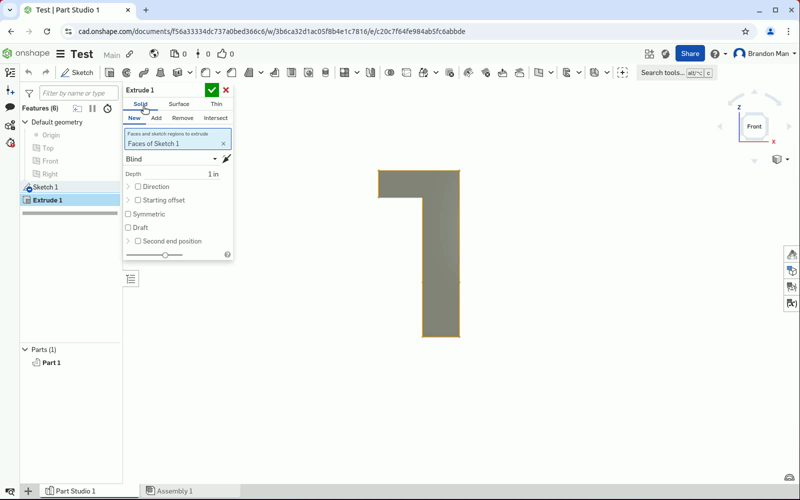
click(143, 106)
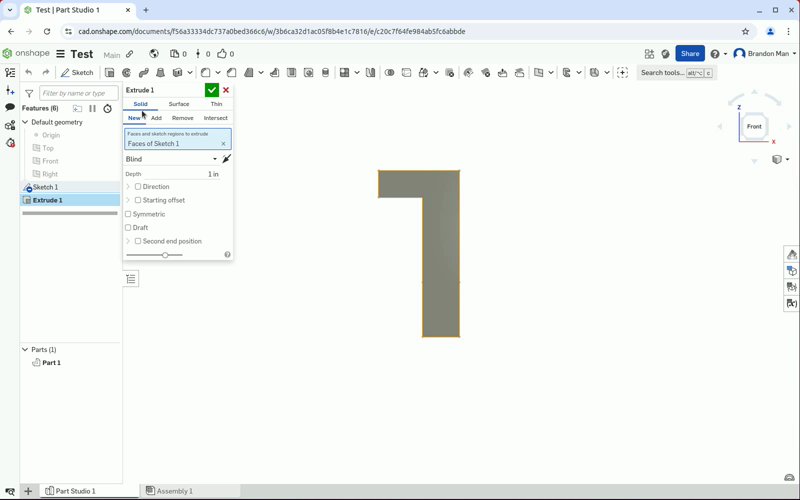
mouse_move(137, 120)
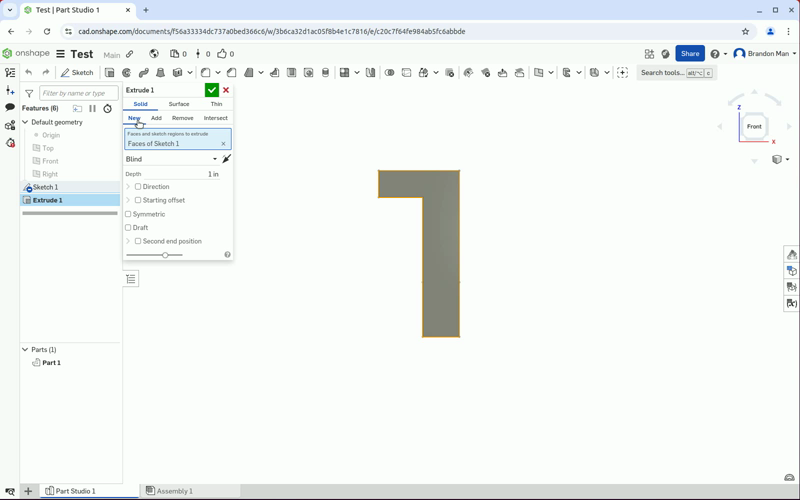
click(137, 120)
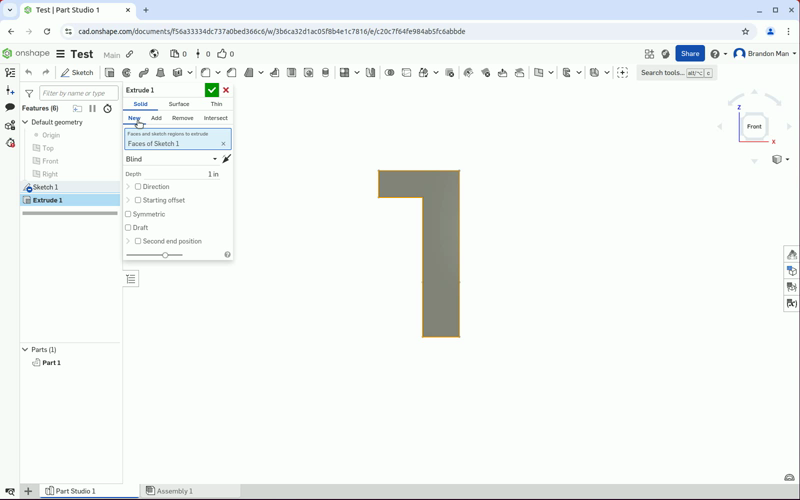
key(tab, 4)
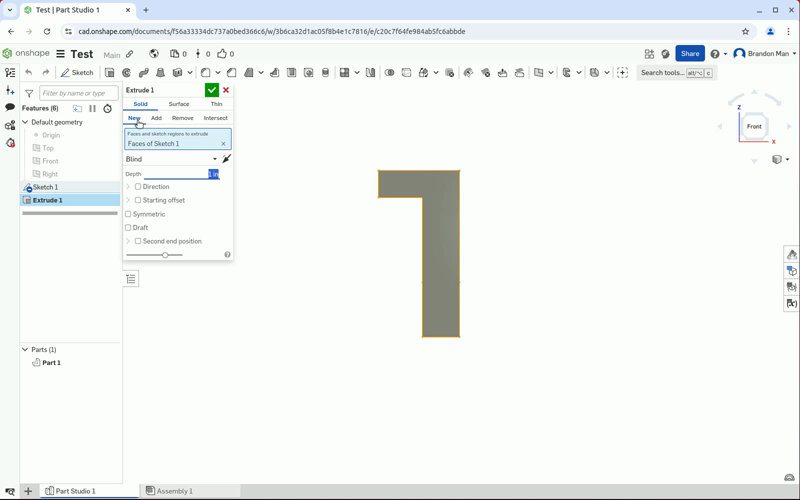
text(7.943)
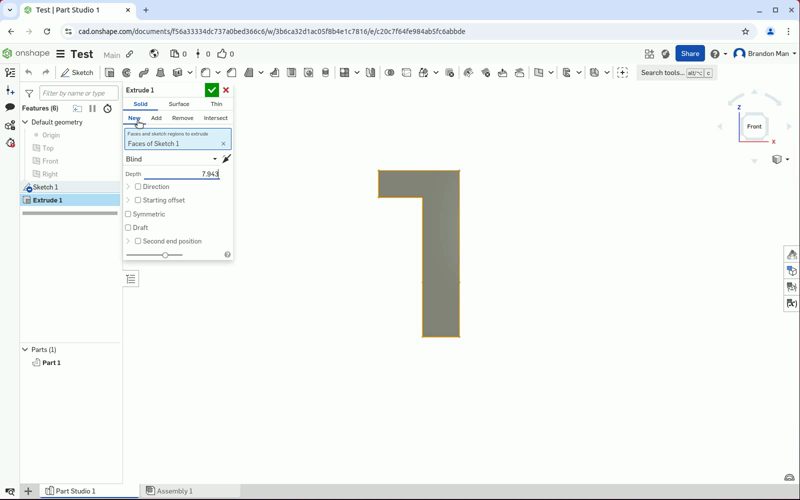
key(enter)
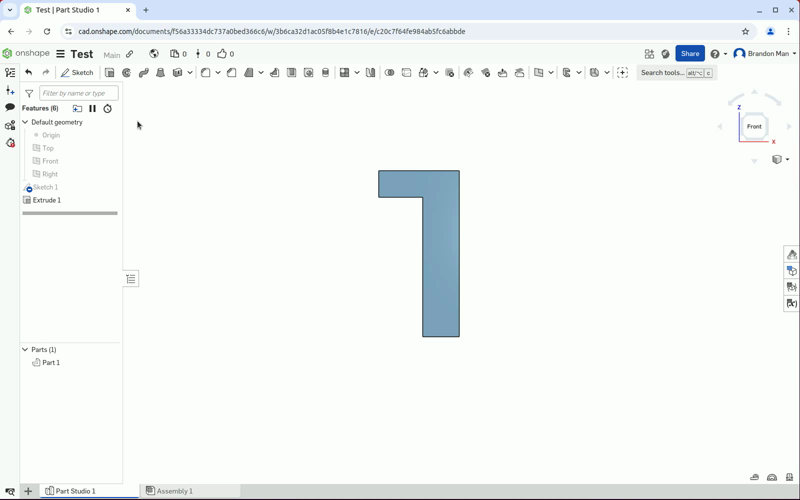
key(shift+h)
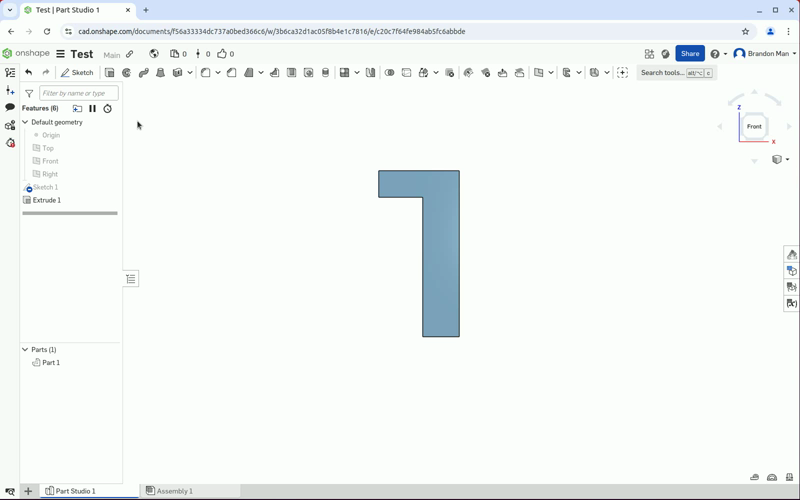
key(shift+h)
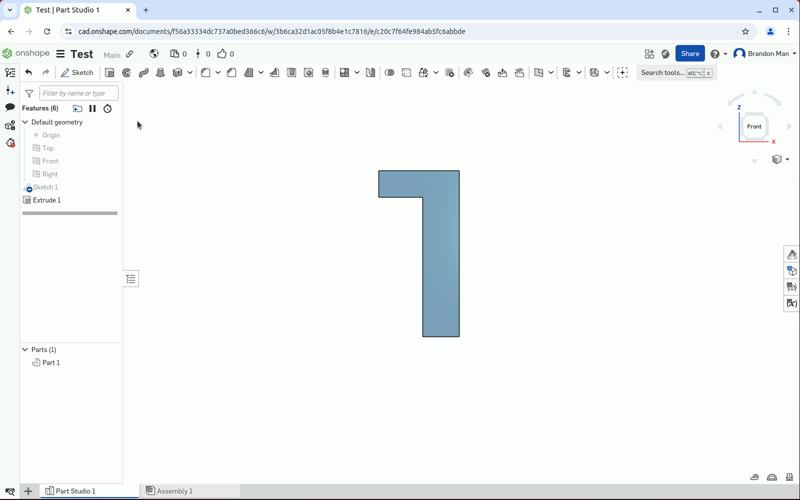
mouse_move(73, 189)
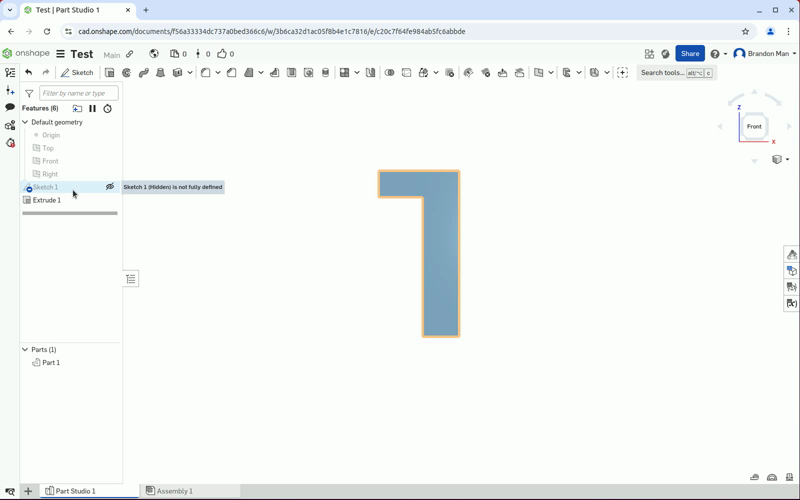
click(73, 189)
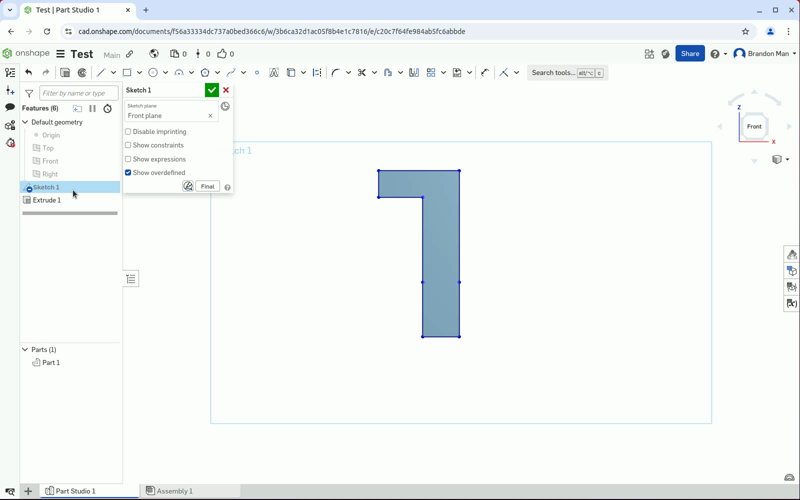
mouse_move(229, 92)
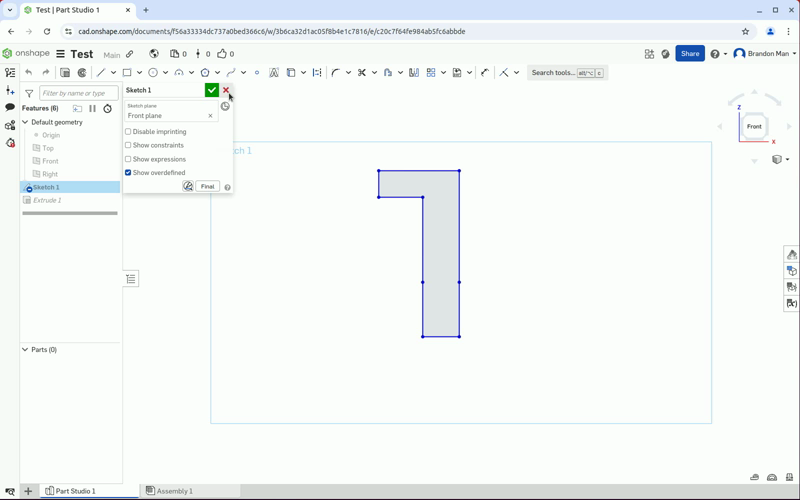
click(229, 92)
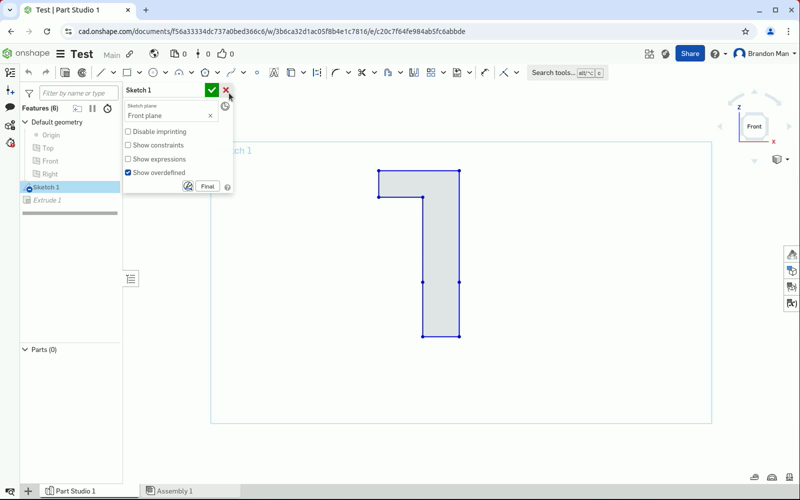
key(shift+s)
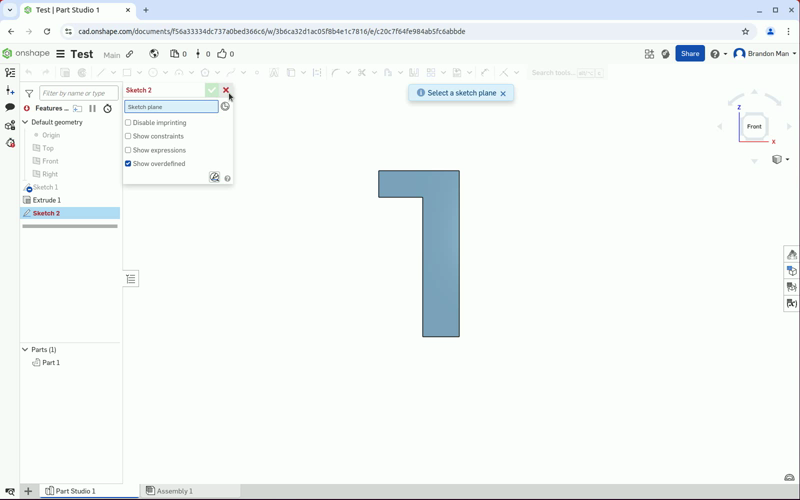
mouse_move(73, 163)
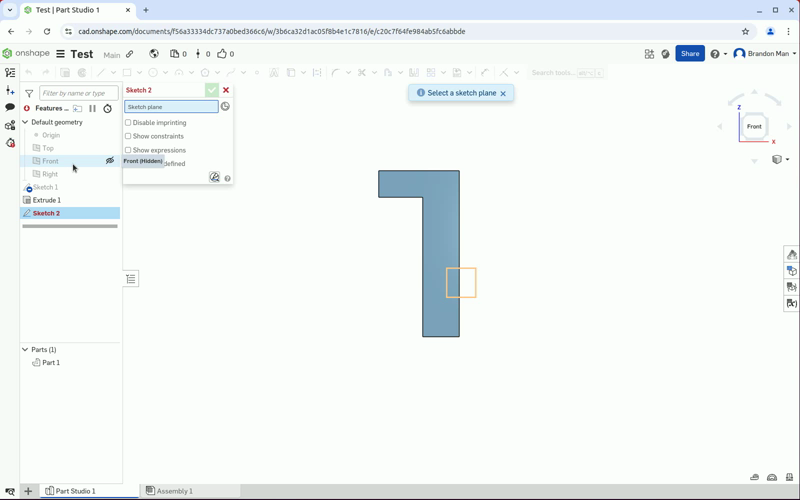
click(73, 163)
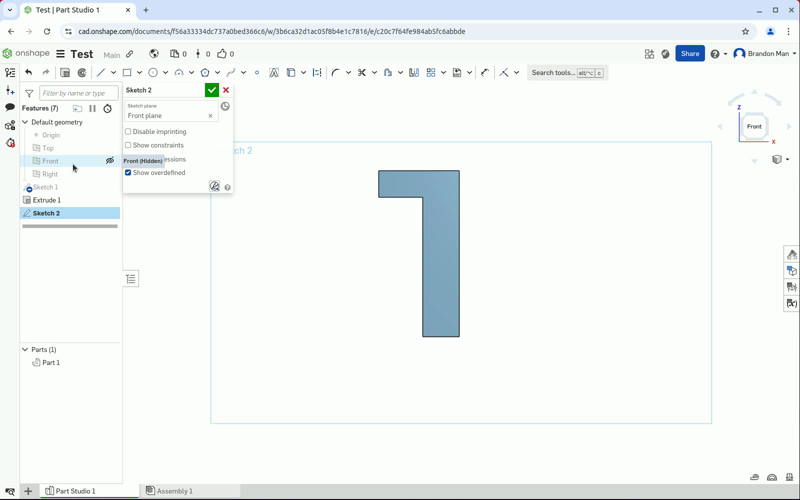
mouse_move(73, 352)
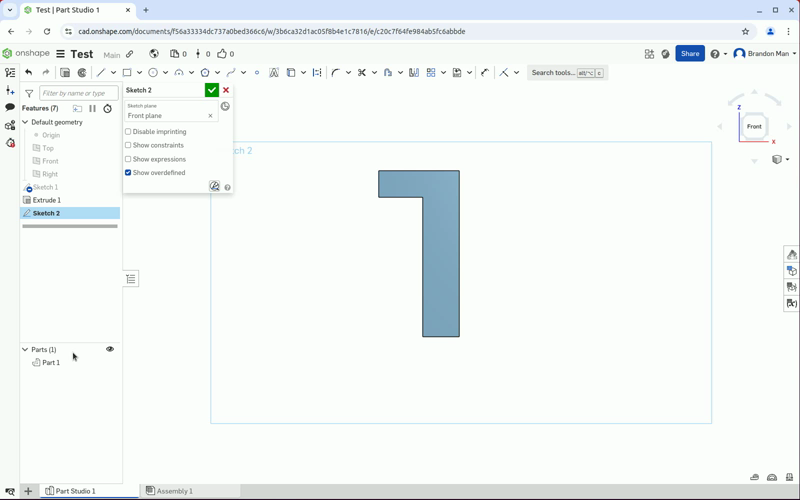
key(y)
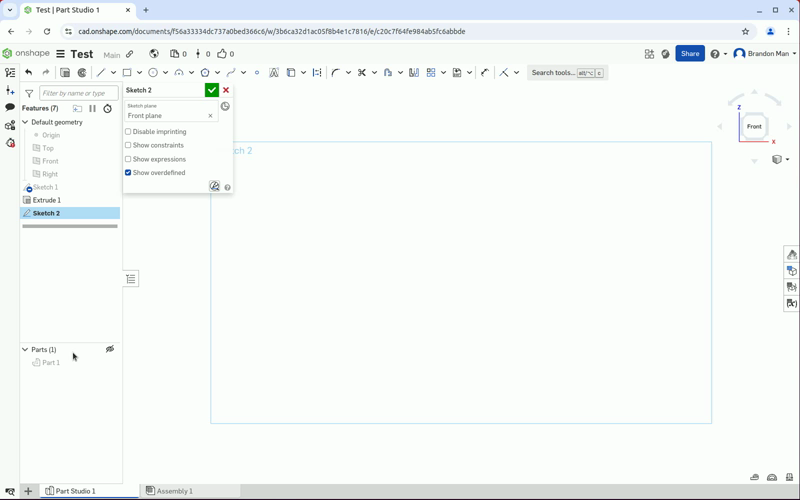
key(l)
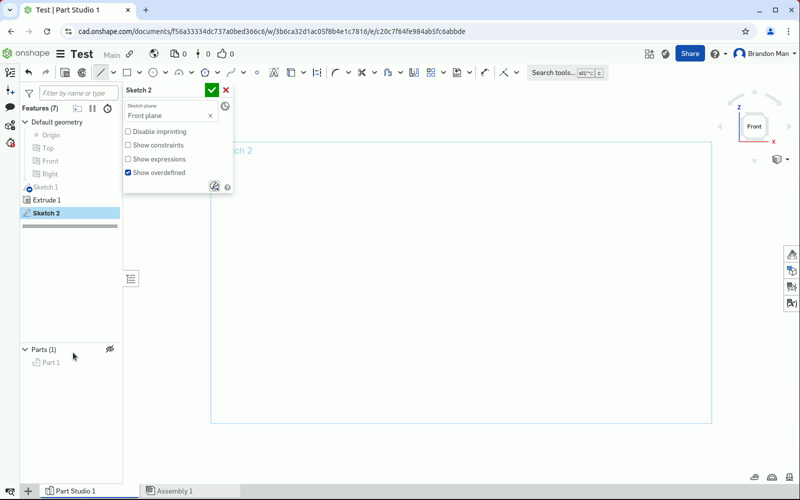
key_down(shift)
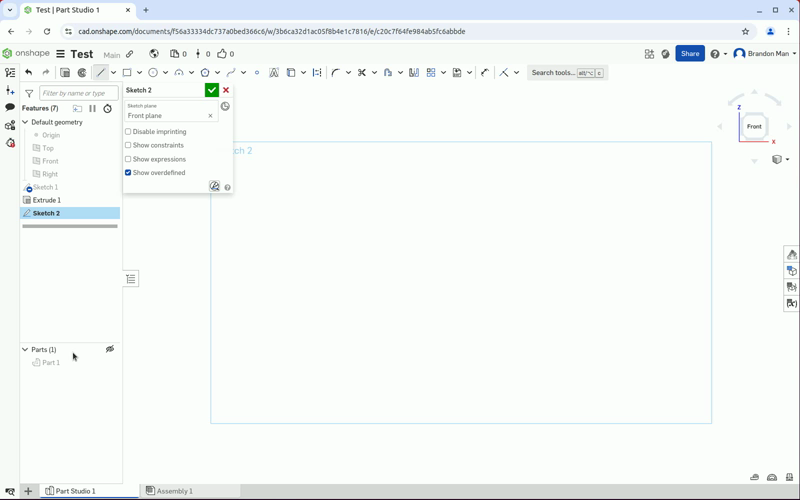
mouse_move(460, 337)
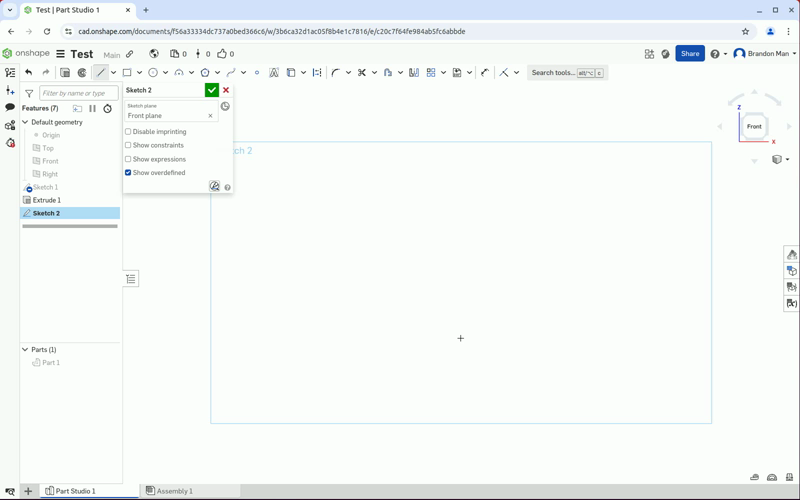
click(460, 337)
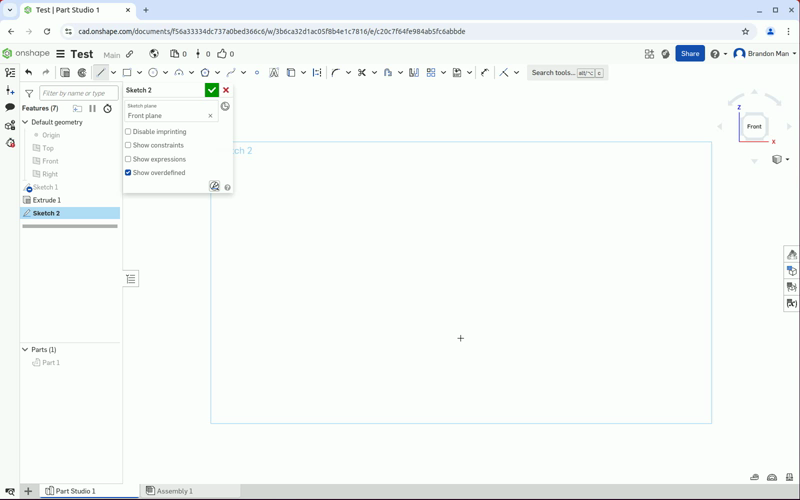
key_up(shift)
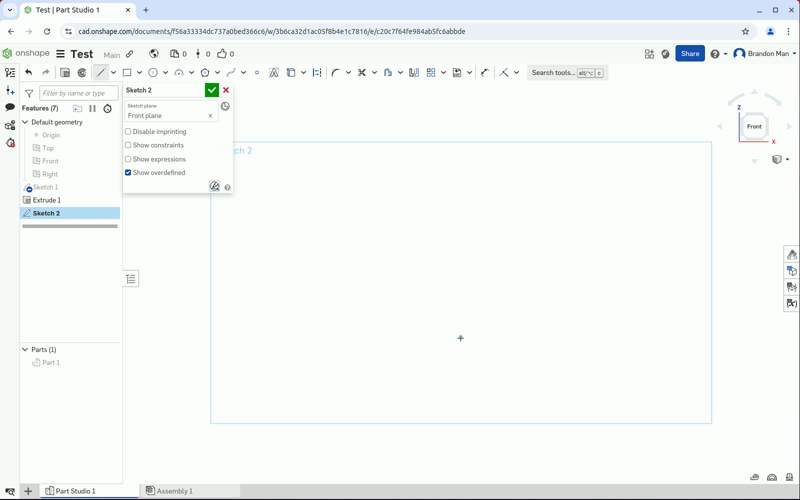
key_down(shift)
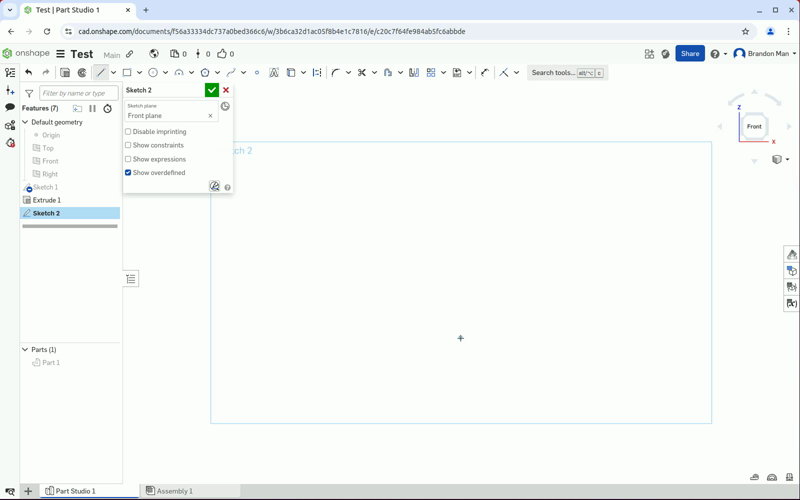
mouse_move(490, 337)
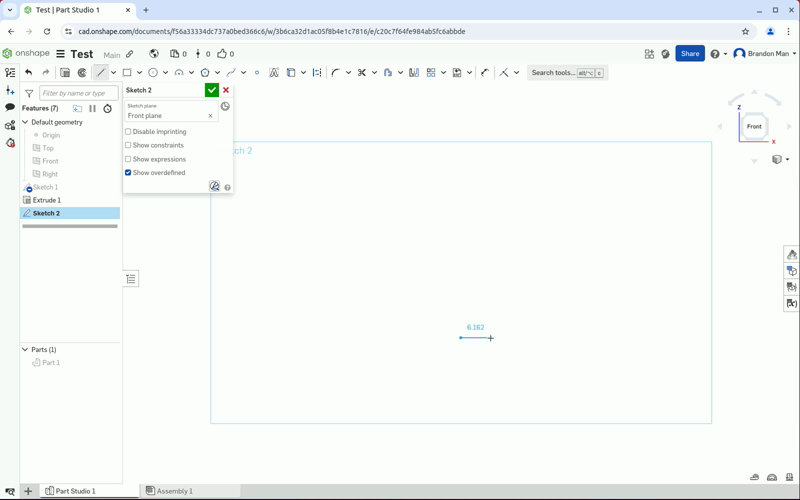
mouse_move(499, 337)
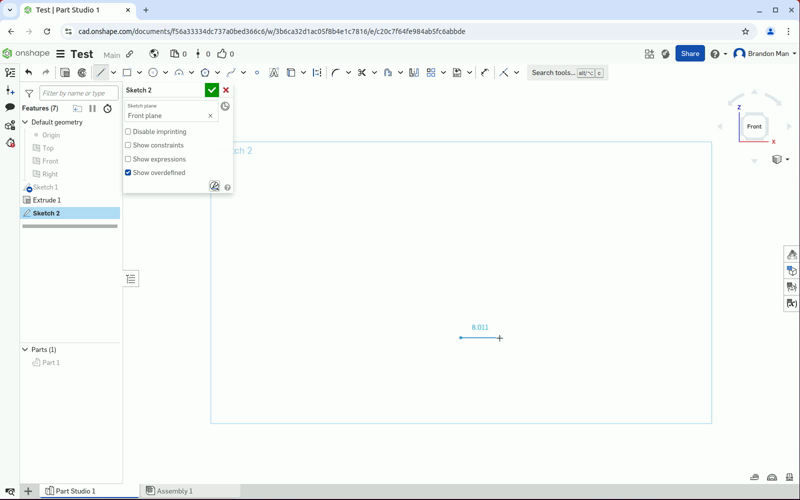
click(499, 337)
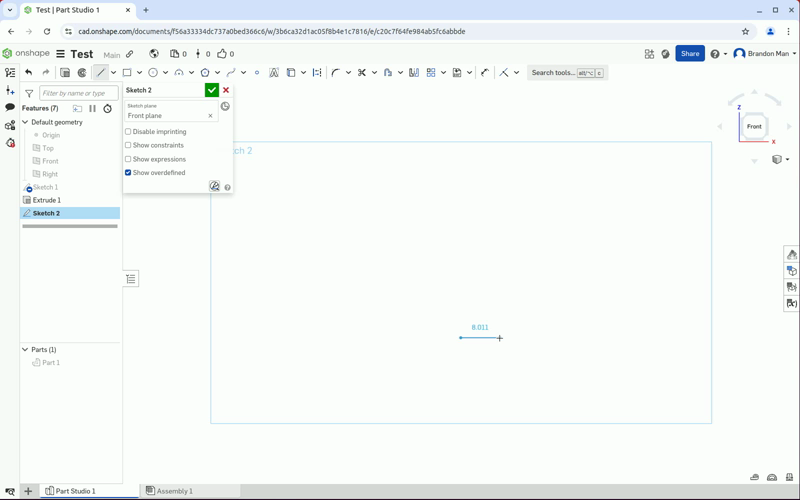
key_up(shift)
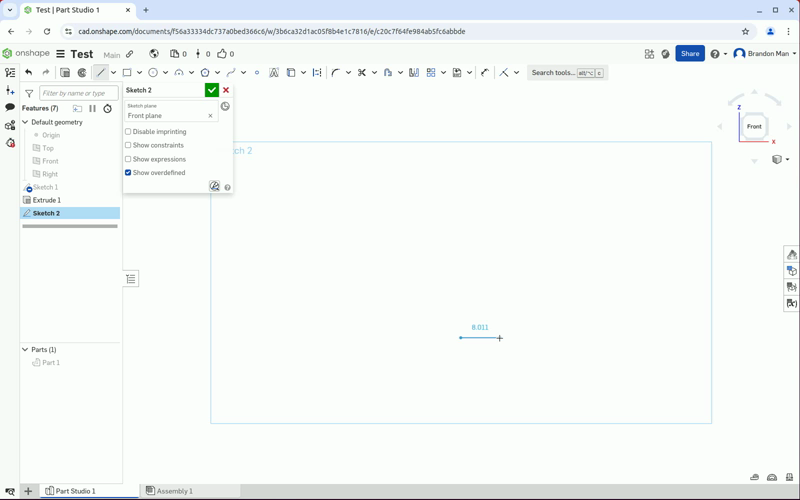
key_down(shift)
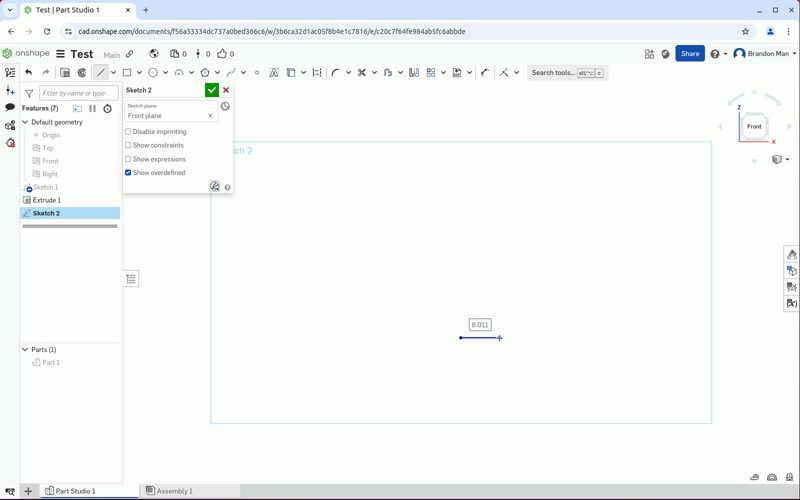
mouse_move(529, 337)
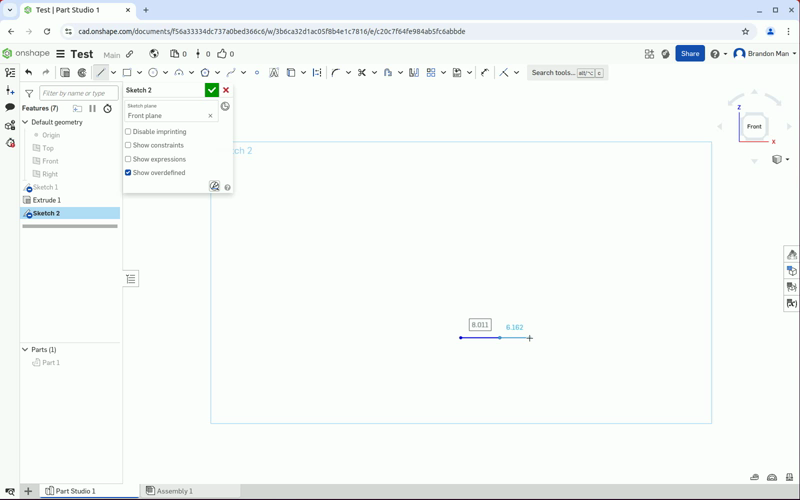
mouse_move(499, 283)
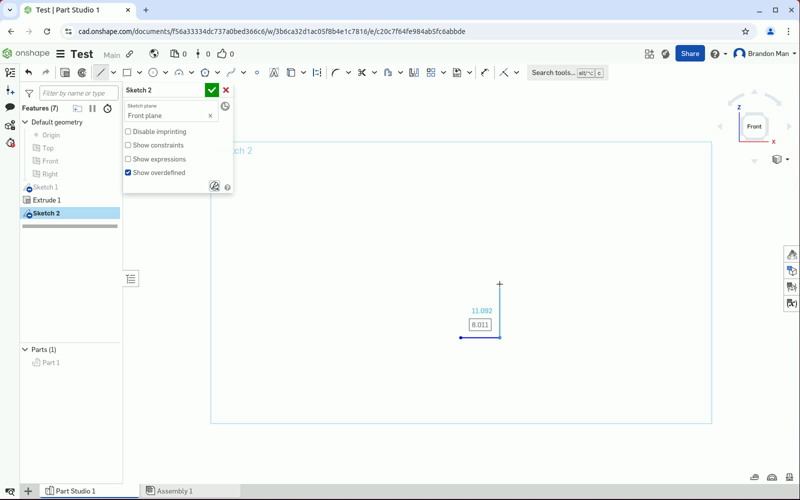
click(499, 283)
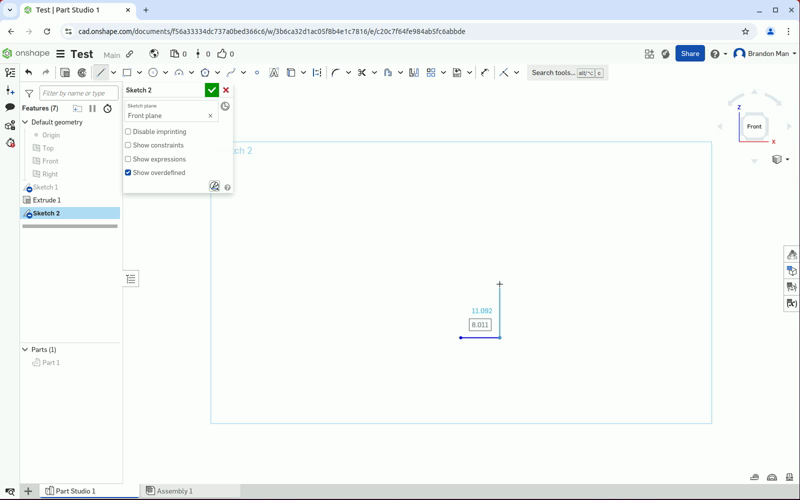
key_up(shift)
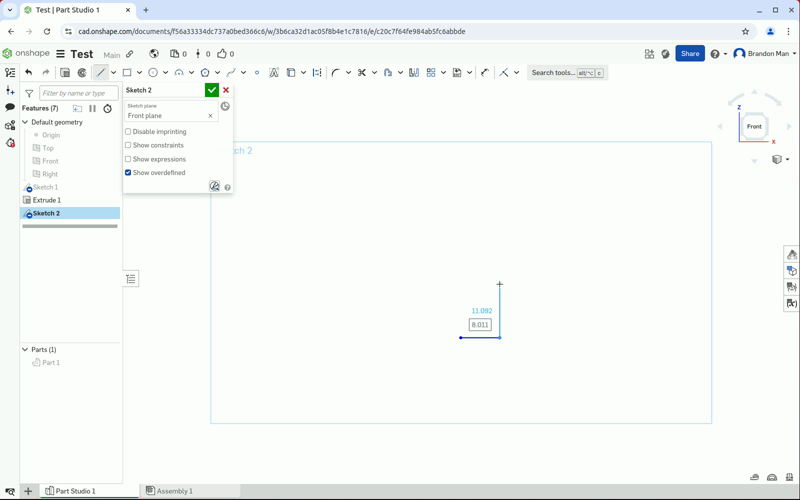
key_down(shift)
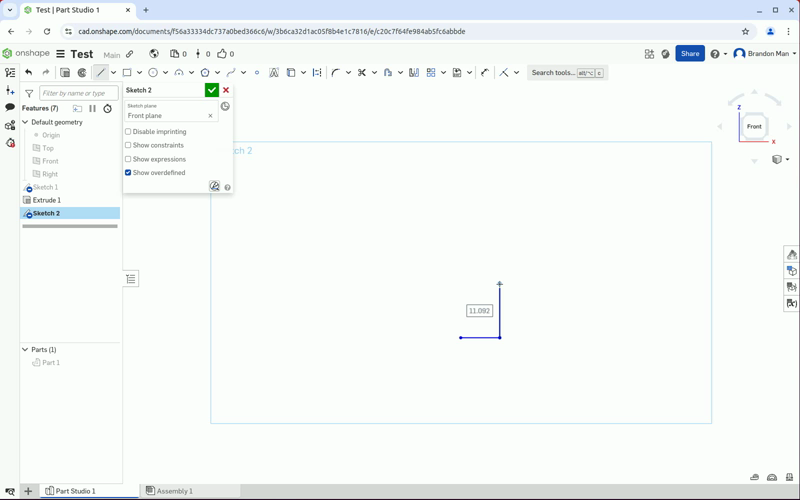
mouse_move(499, 197)
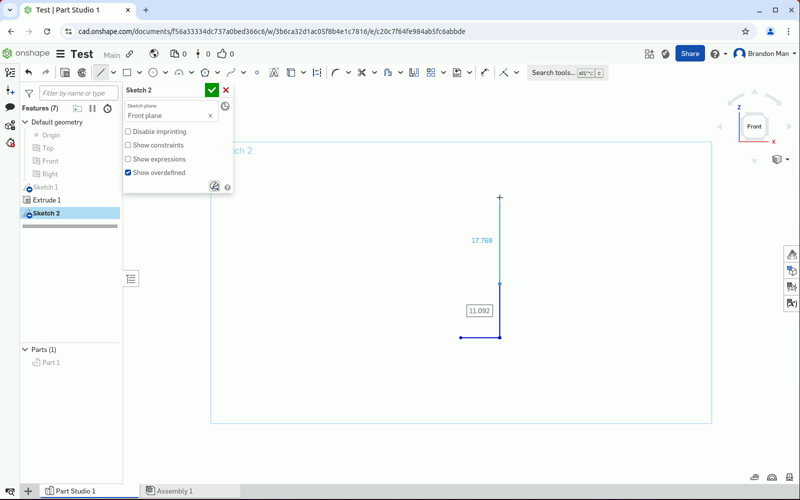
click(499, 197)
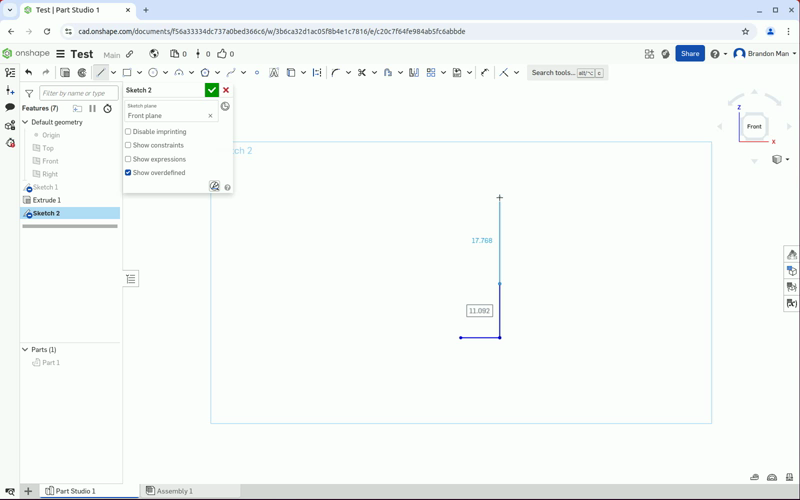
key_up(shift)
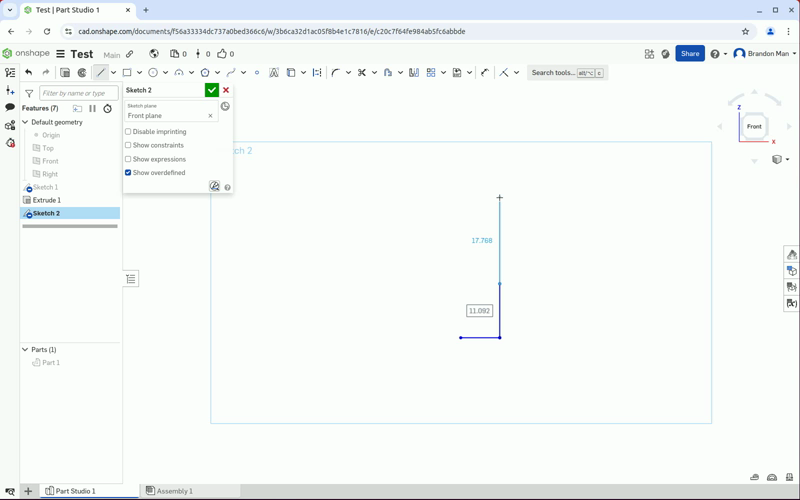
key_down(shift)
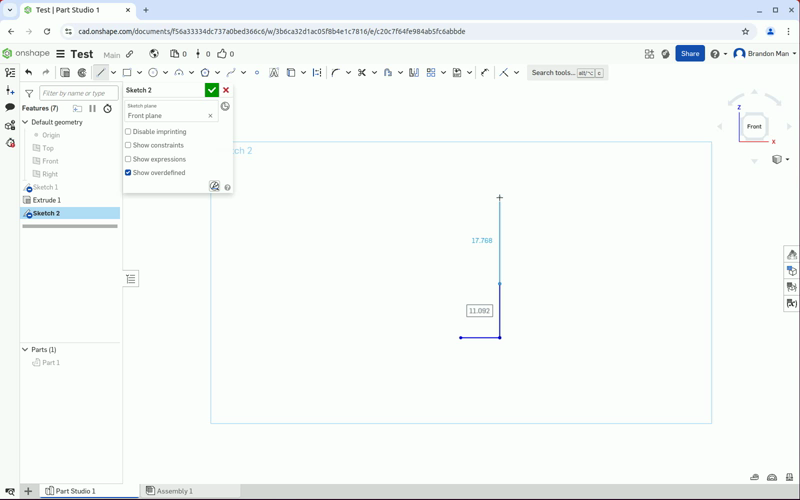
mouse_move(529, 197)
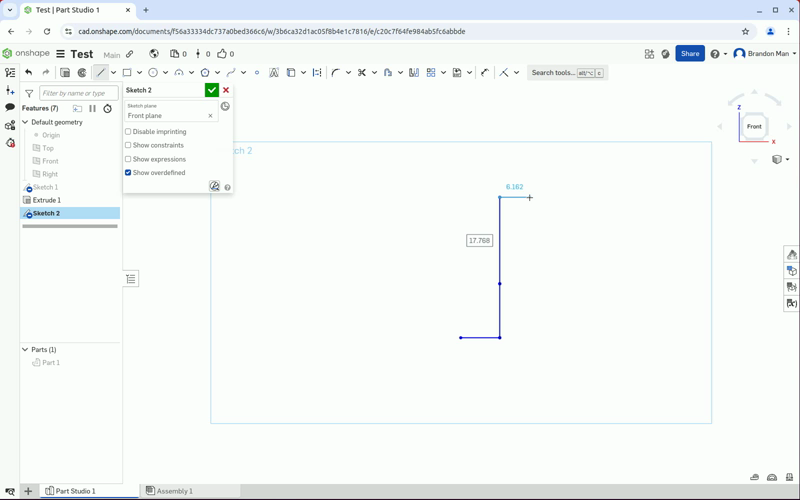
mouse_move(545, 197)
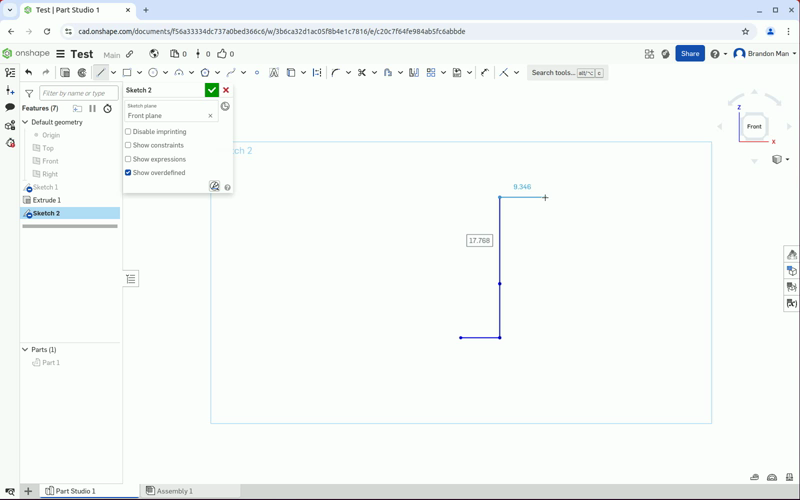
click(545, 197)
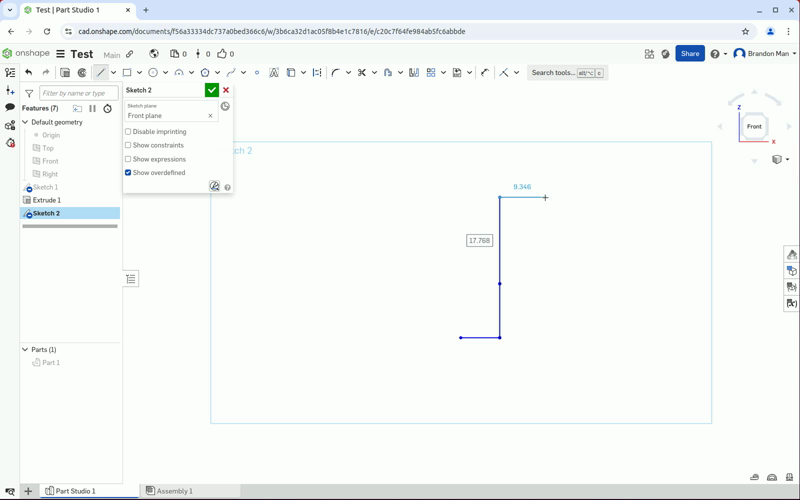
key_up(shift)
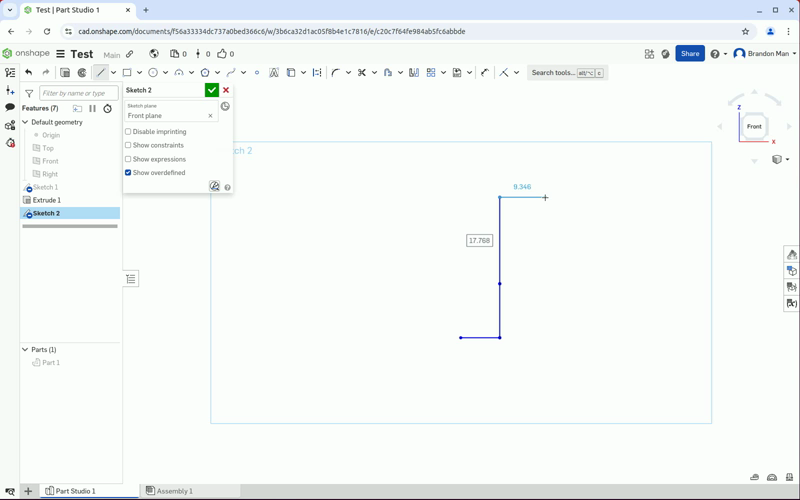
key_down(shift)
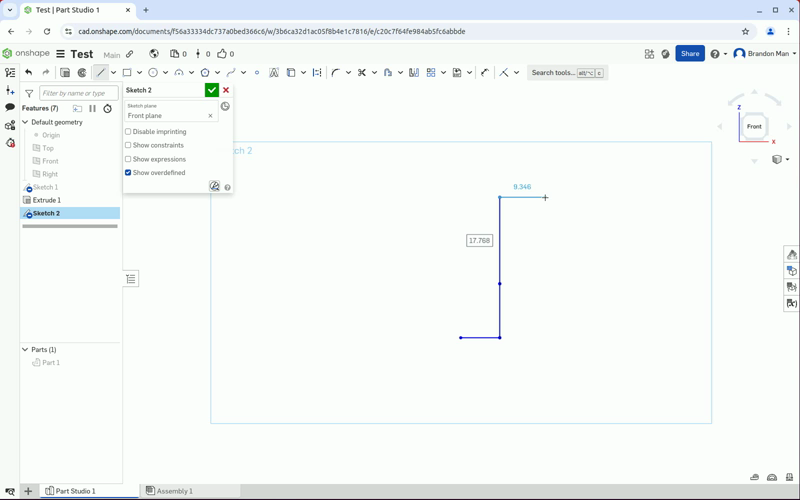
mouse_move(575, 197)
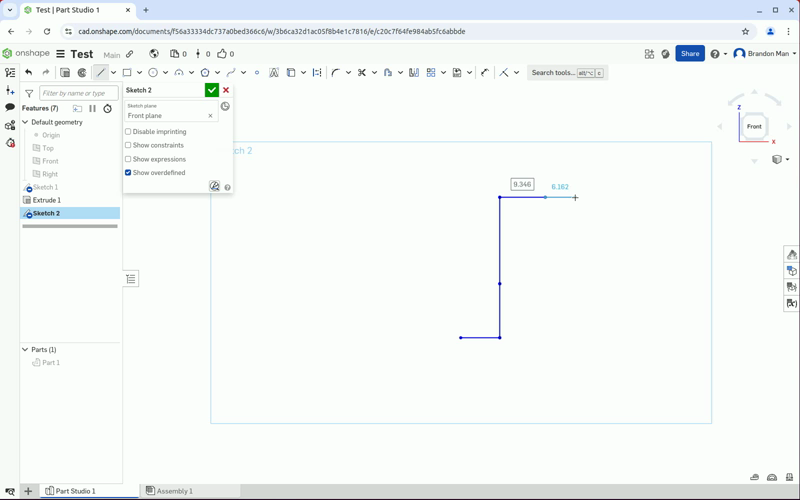
mouse_move(545, 170)
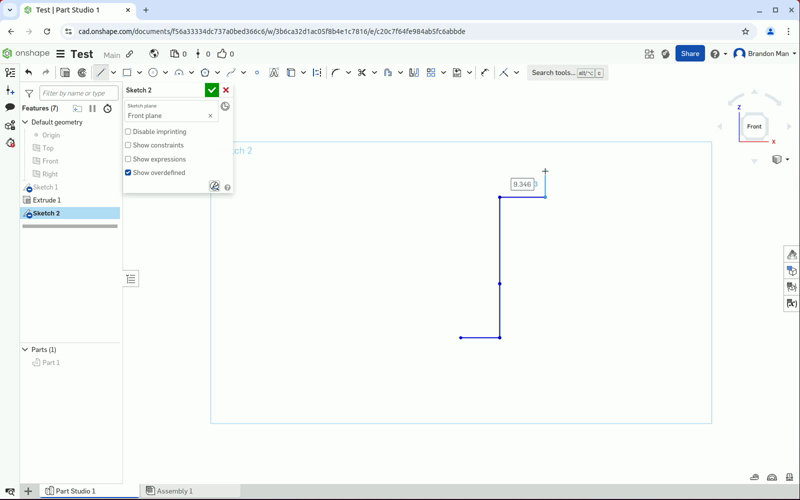
click(545, 170)
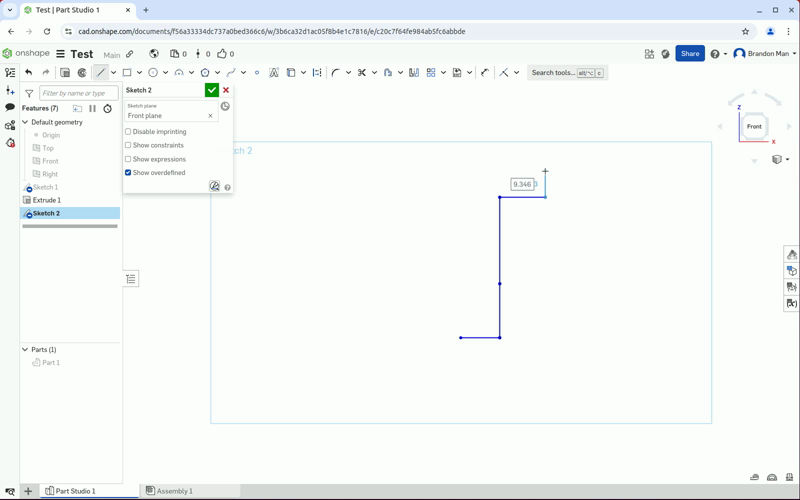
key_up(shift)
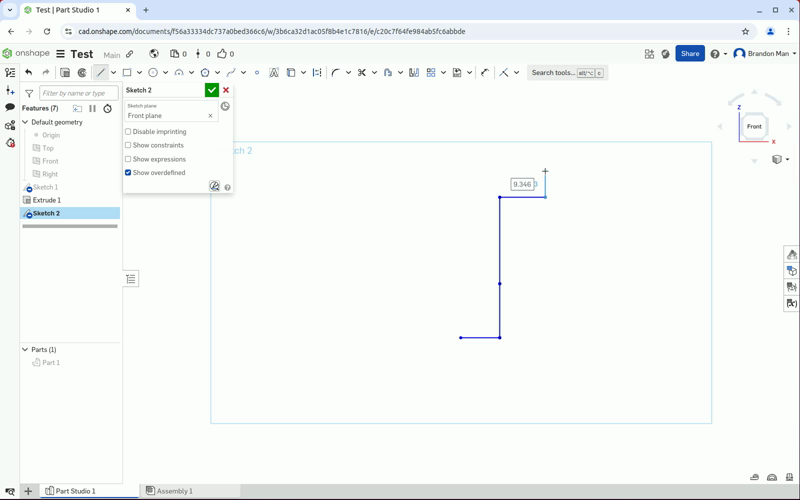
key_down(shift)
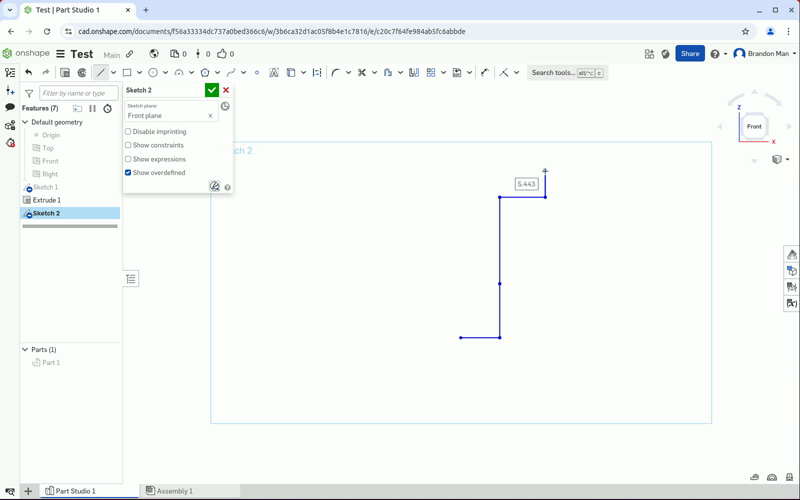
mouse_move(460, 170)
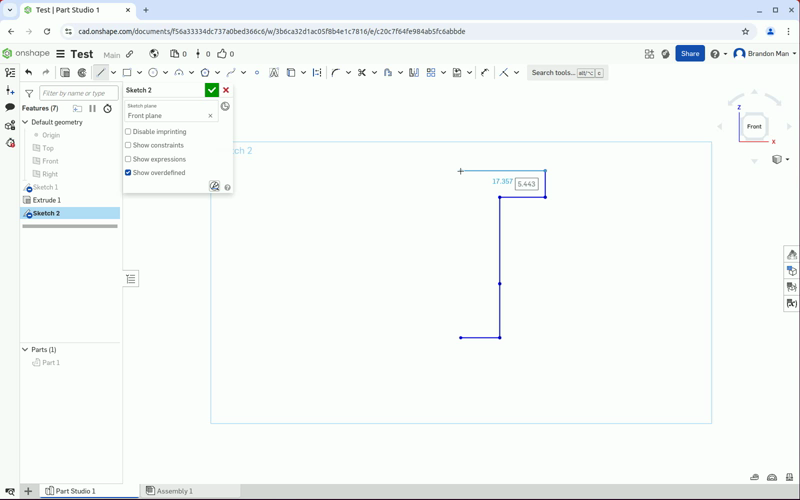
click(460, 170)
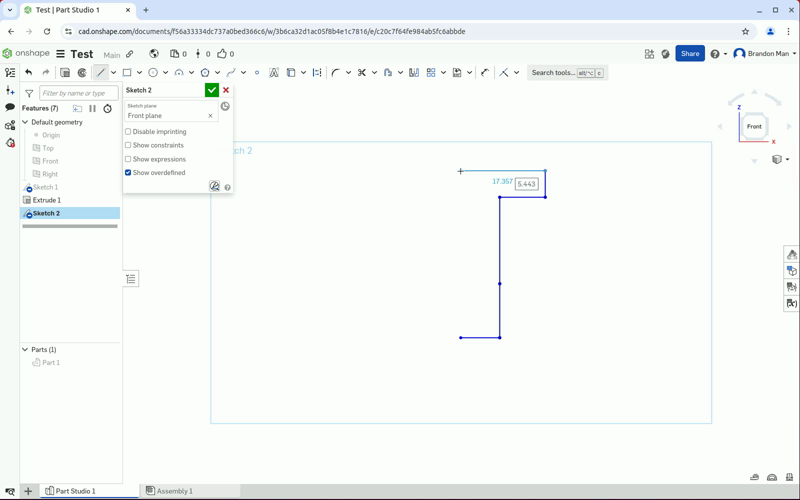
key_up(shift)
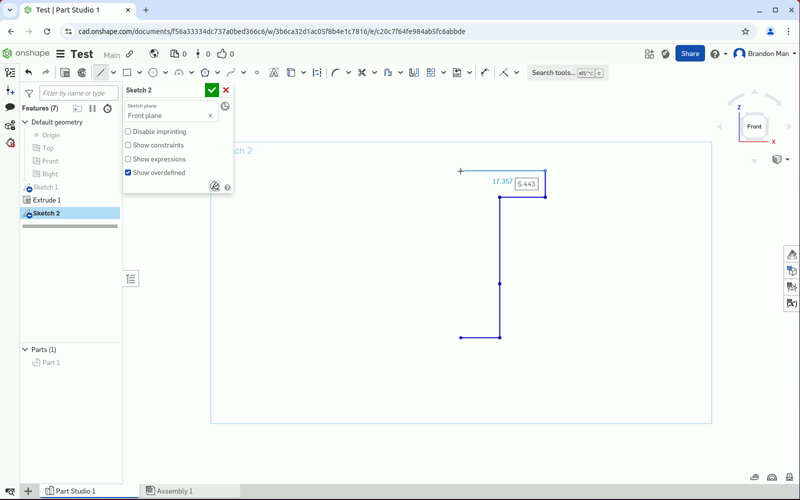
key_down(shift)
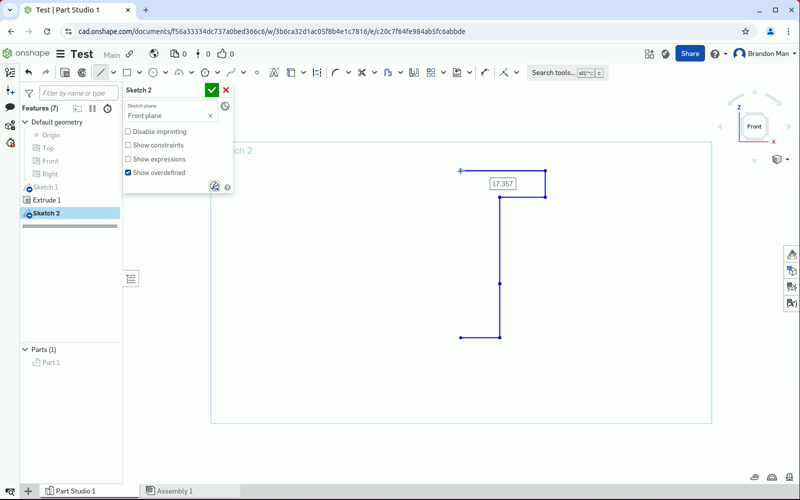
mouse_move(460, 283)
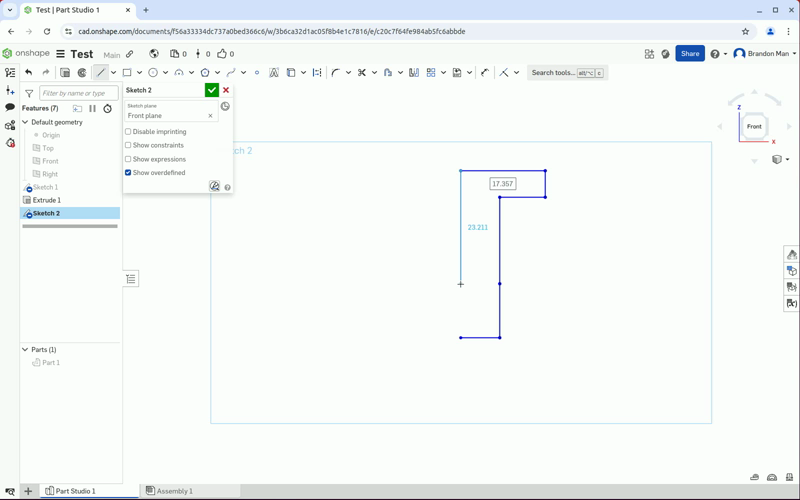
click(460, 283)
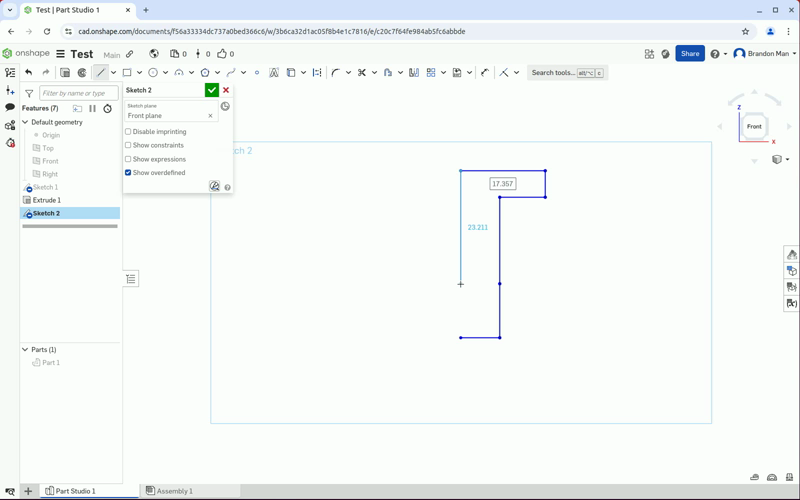
key_up(shift)
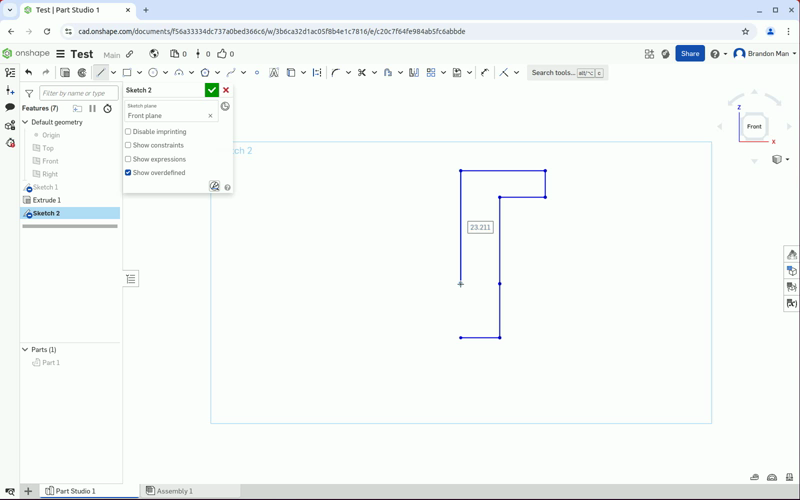
mouse_move(490, 283)
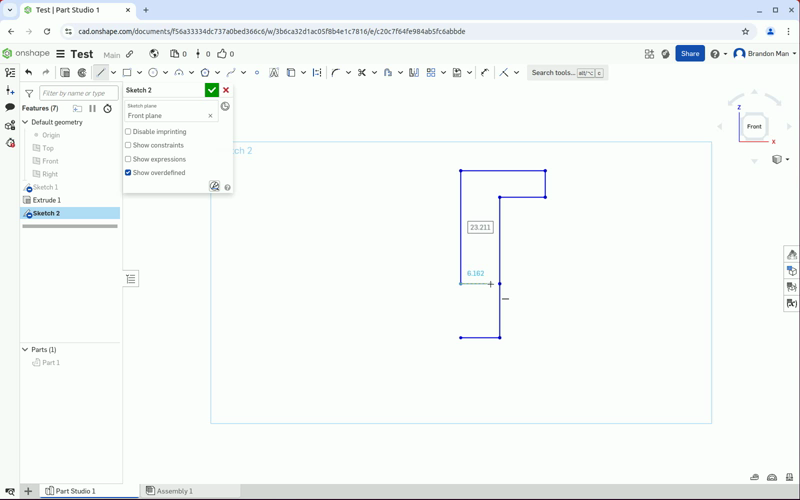
key_down(shift)
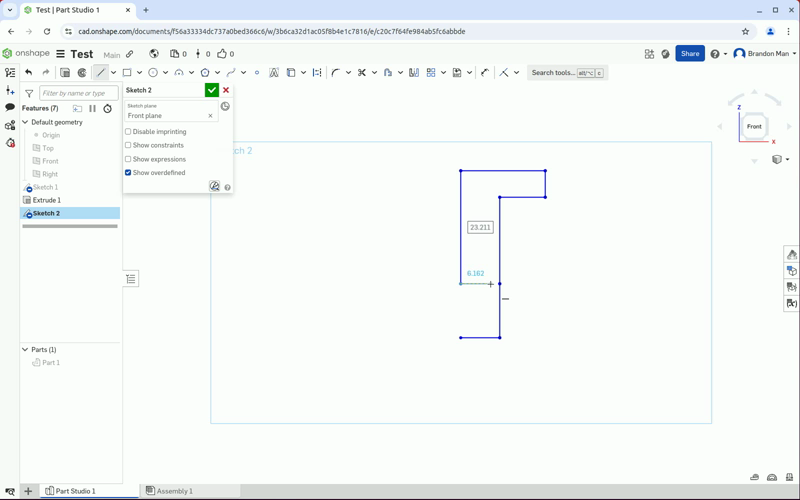
mouse_move(460, 337)
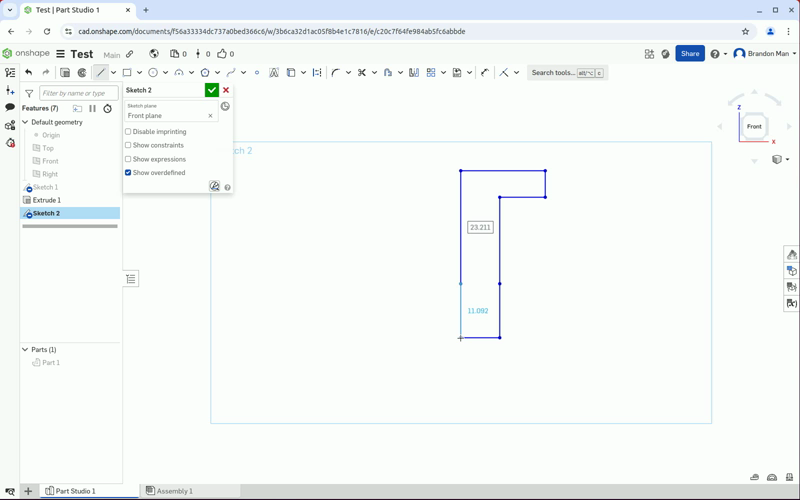
key_up(shift)
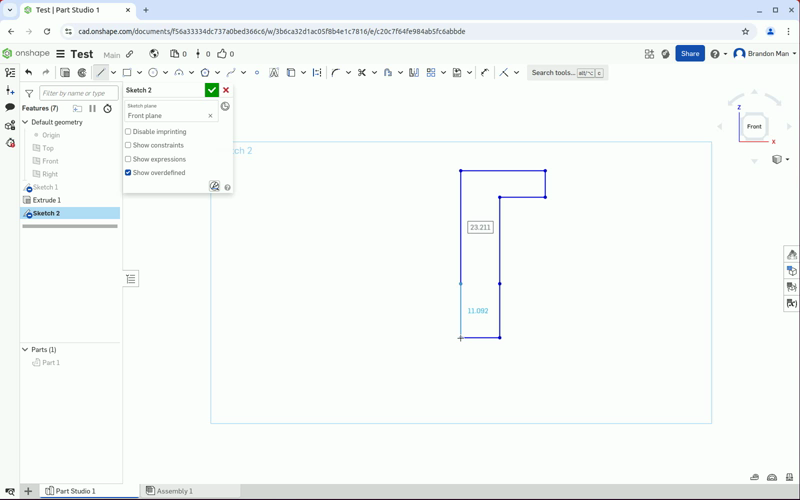
click(460, 337)
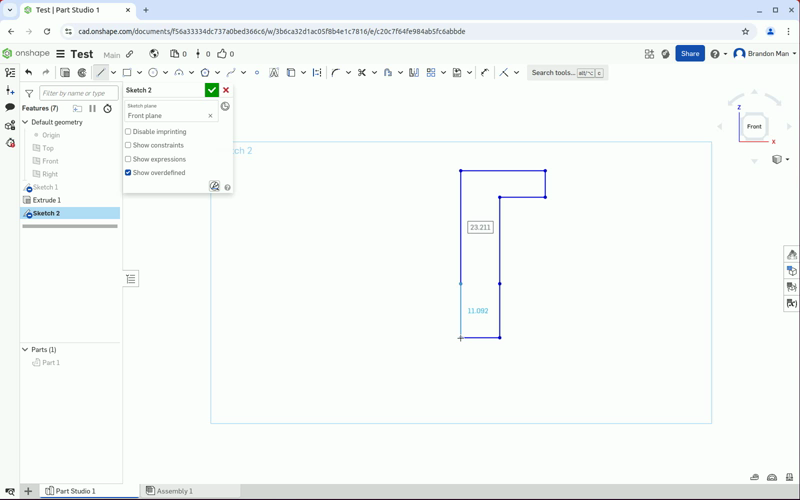
key(esc)
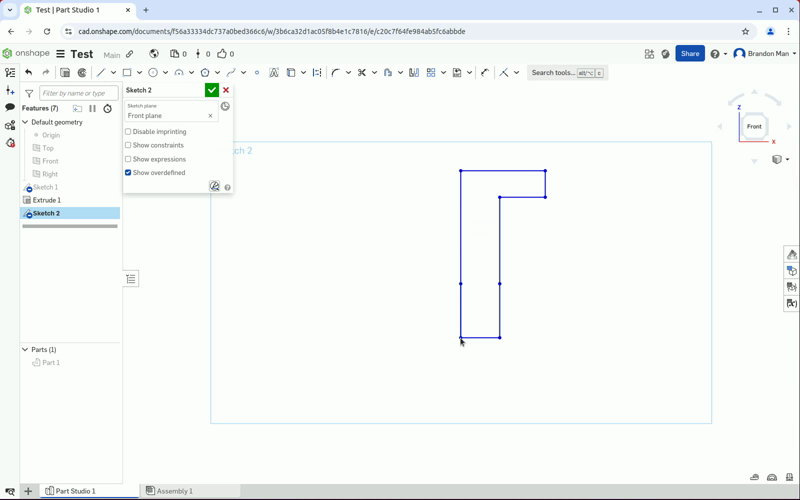
mouse_move(483, 255)
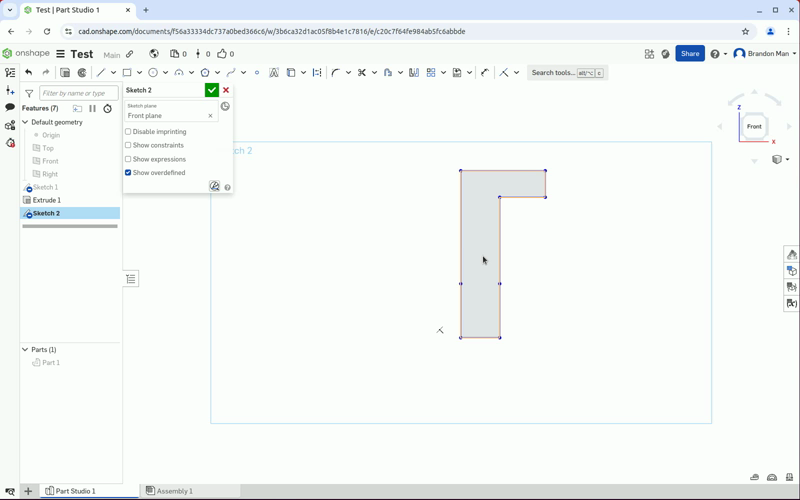
click(483, 255)
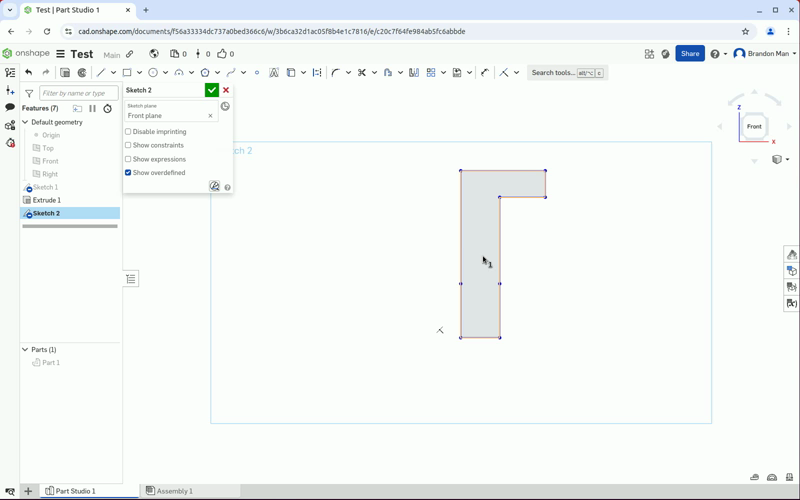
mouse_move(73, 352)
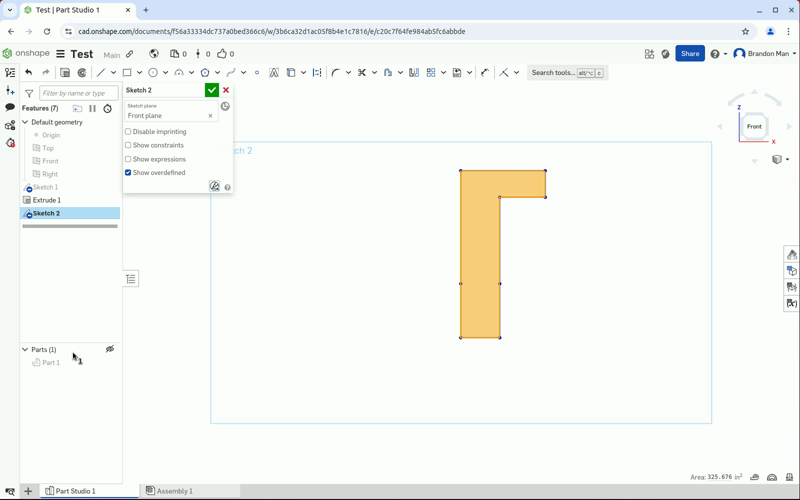
key(shift+y)
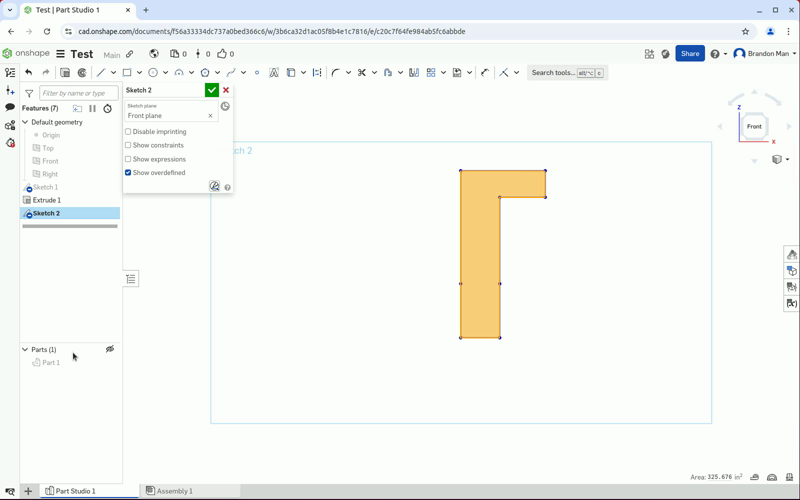
key(shift+e)
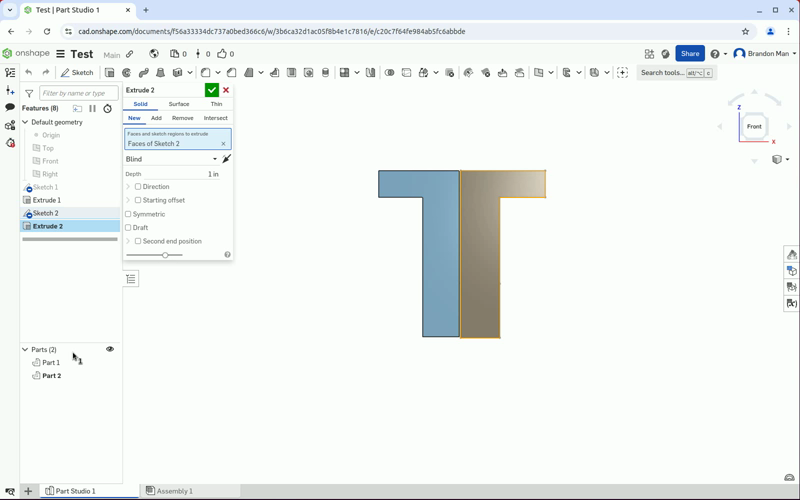
mouse_move(143, 106)
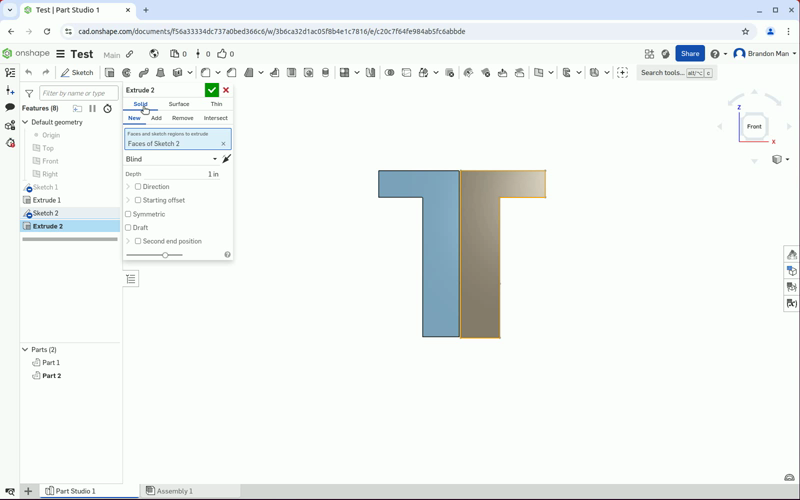
click(143, 106)
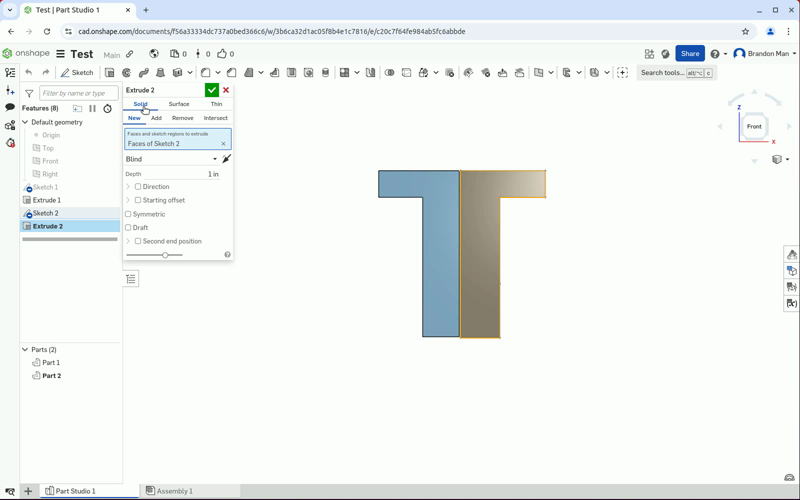
mouse_move(137, 120)
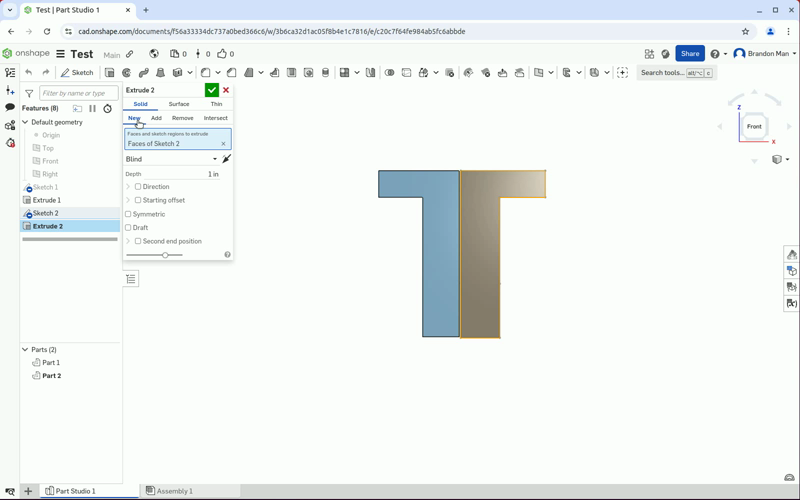
click(137, 120)
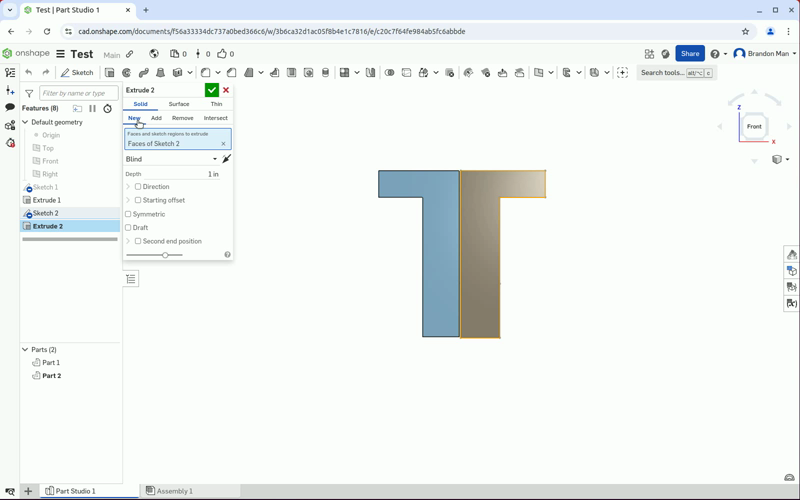
key(tab, 4)
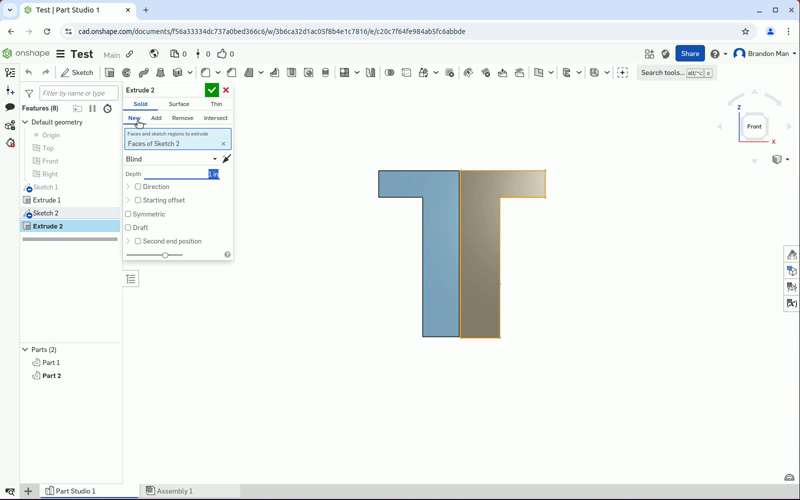
text(7.943)
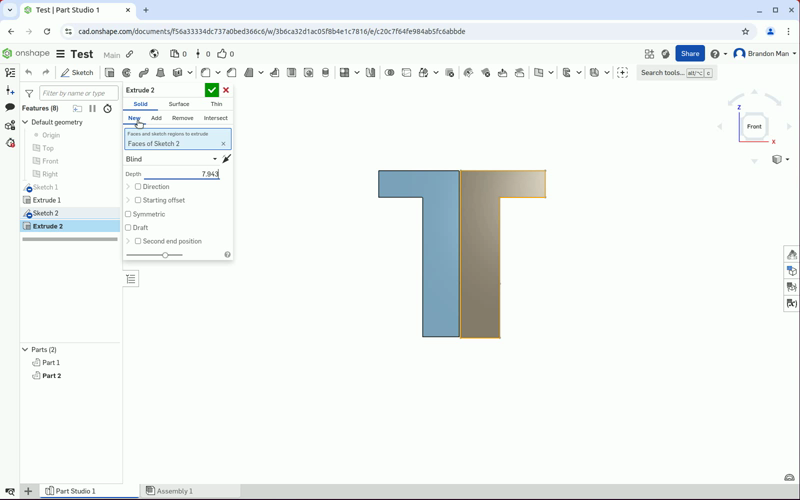
key(enter)
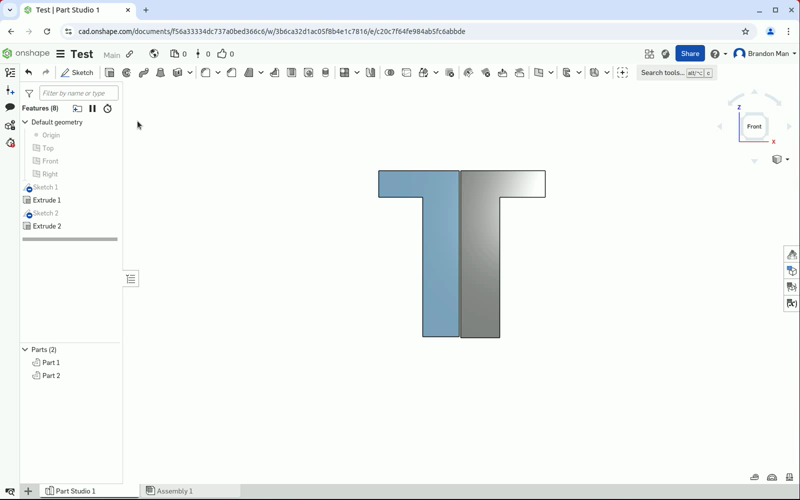
key(shift+h)
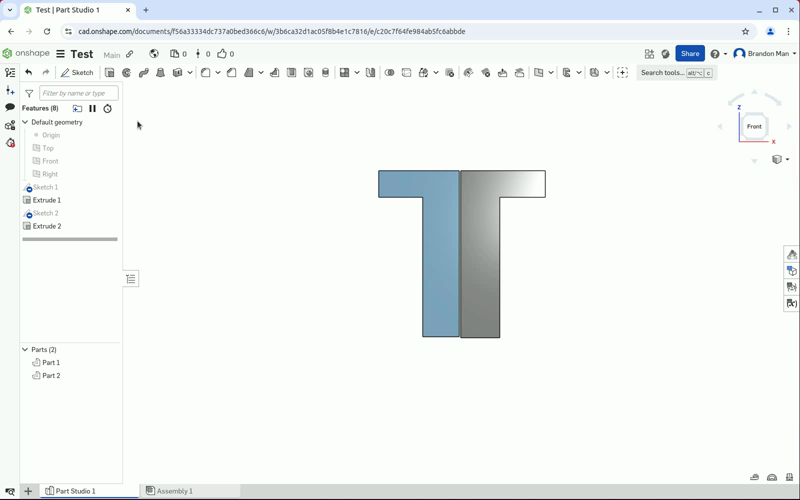
key(shift+h)
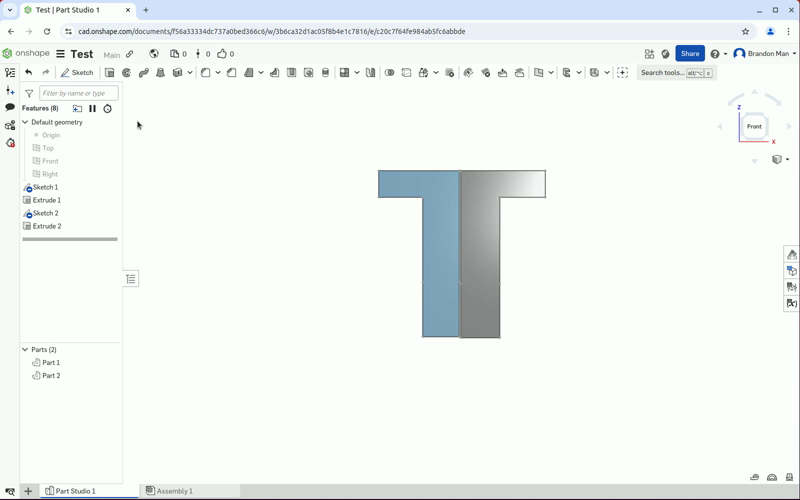
key(shift+7)
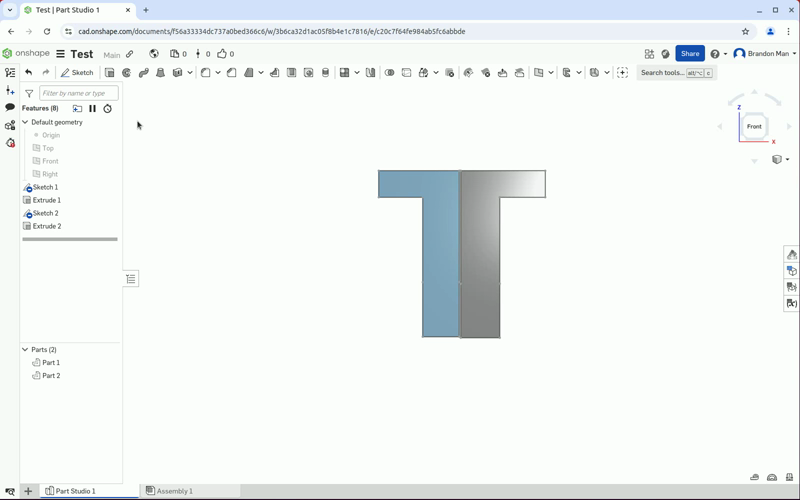
key(left, 2)
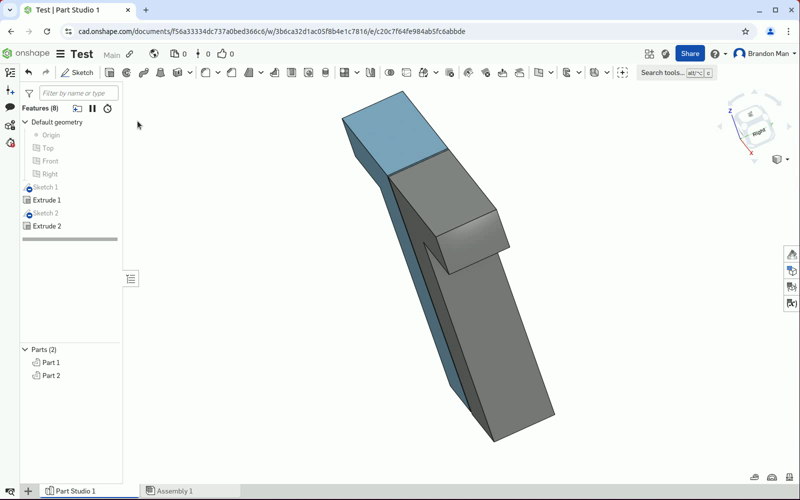
key(down, 2)
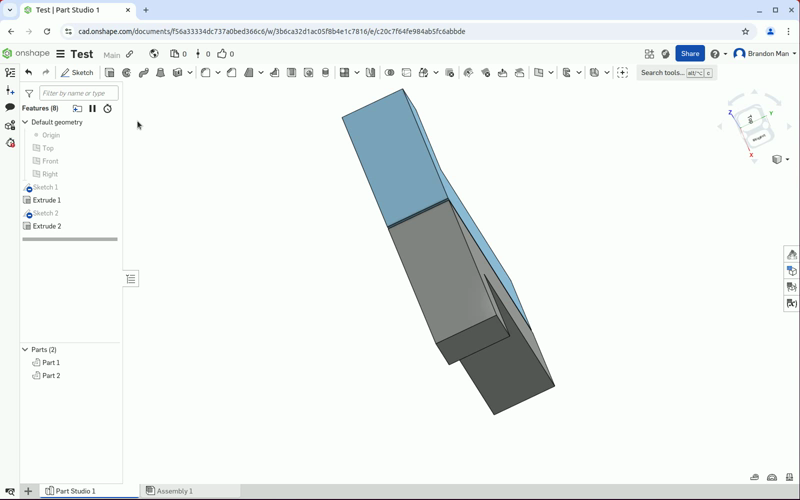
key(up, 2)
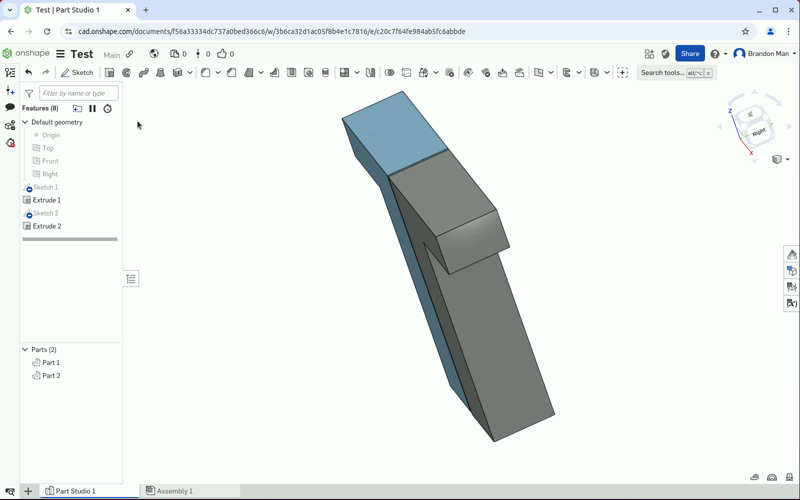
key(right, 2)
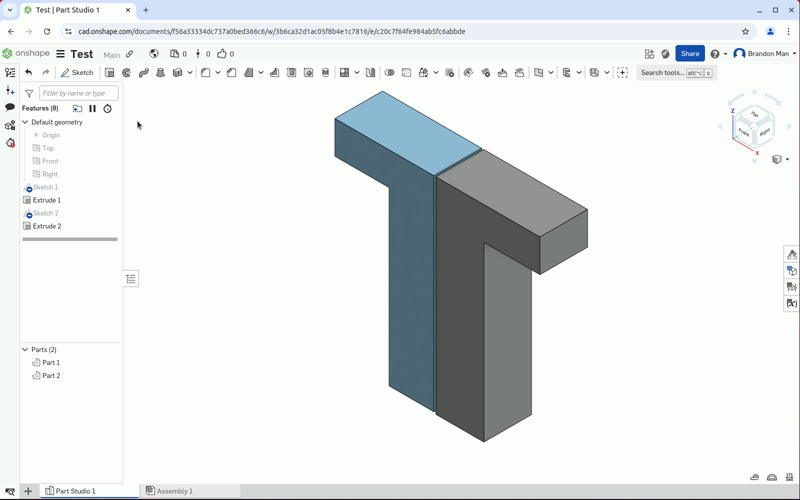
mouse_move(73, 189)
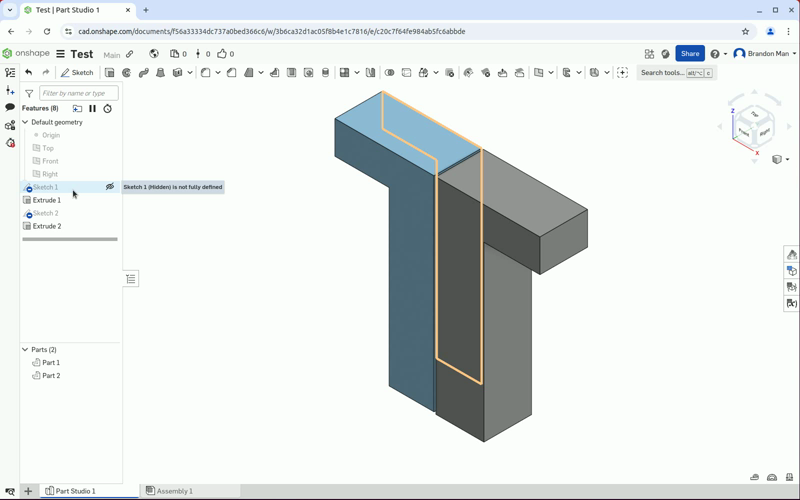
click(73, 189)